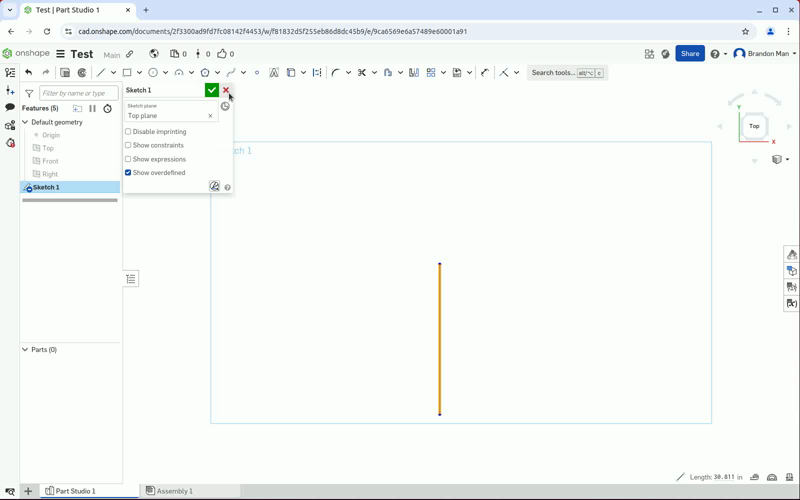
key(shift+h)
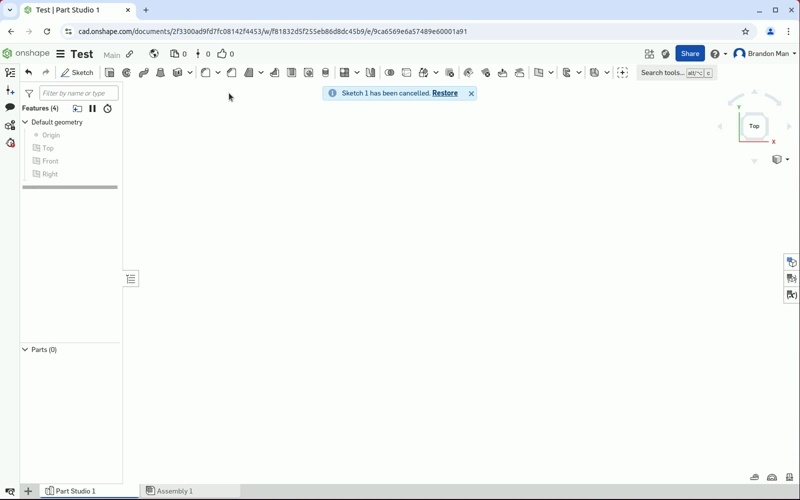
mouse_move(73, 352)
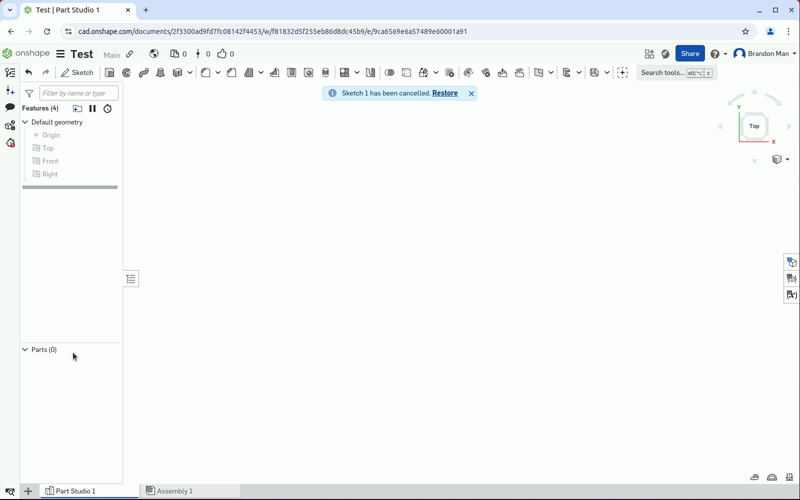
key(y)
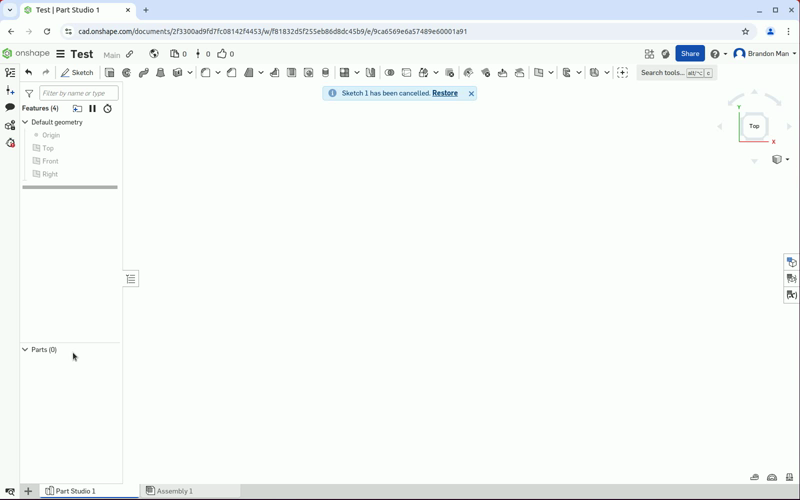
key(shift+p)
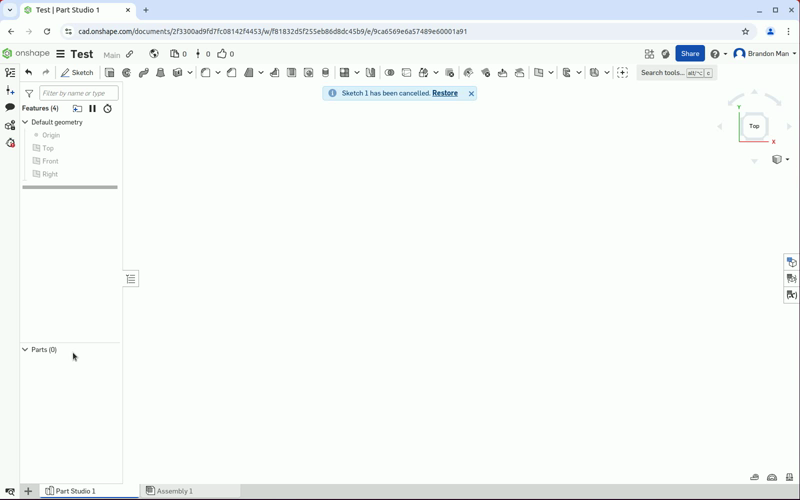
key(space)
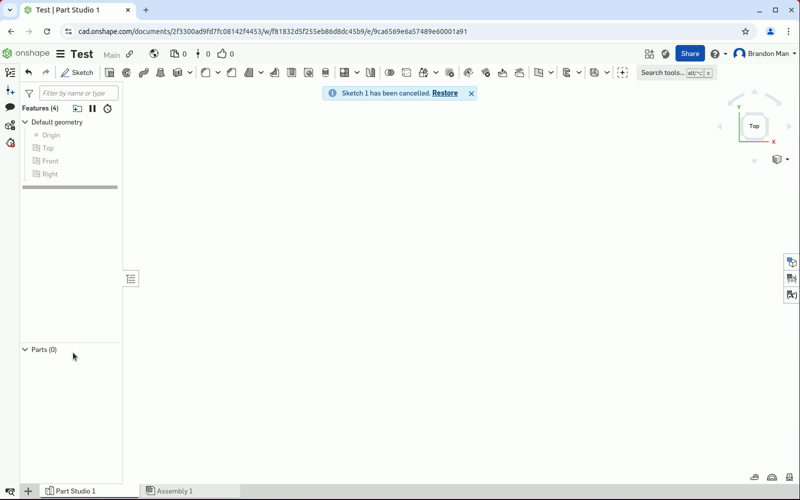
key_down(shift)
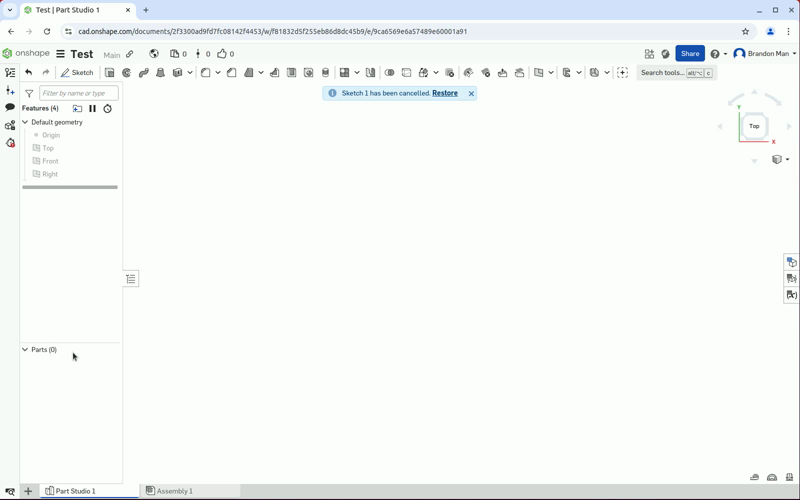
key(up)
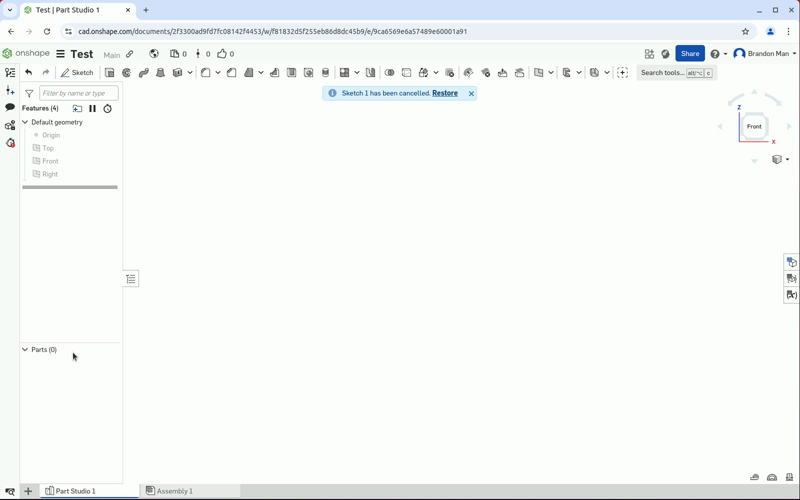
key_up(shift)
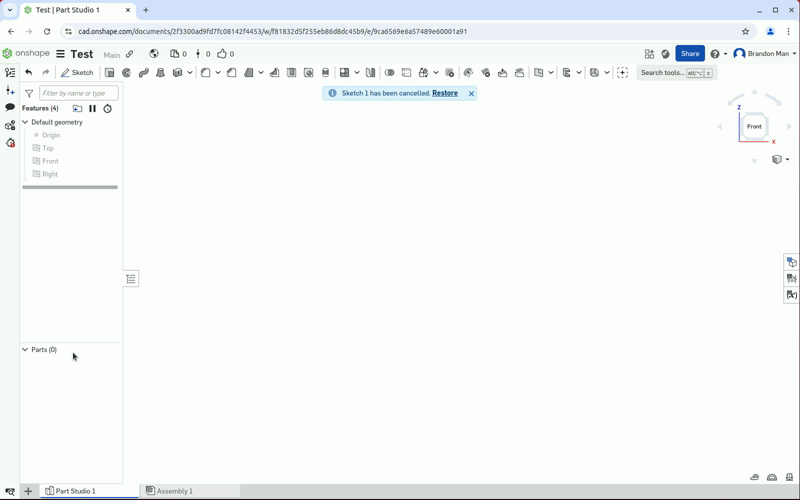
mouse_move(73, 352)
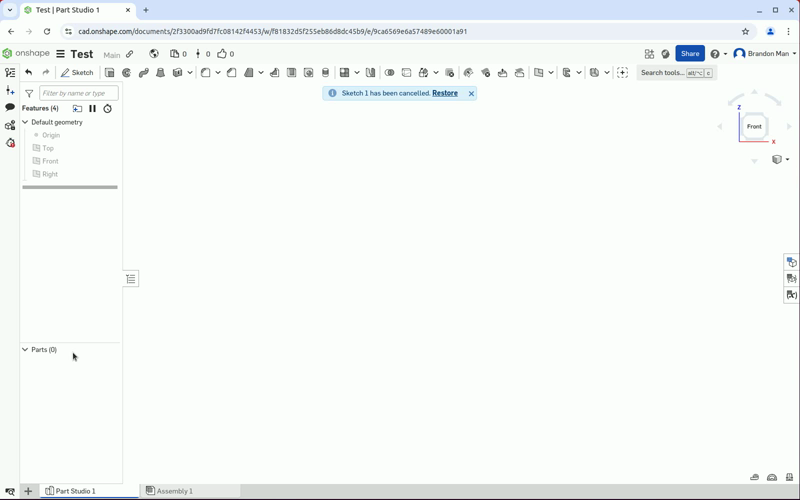
key(shift+y)
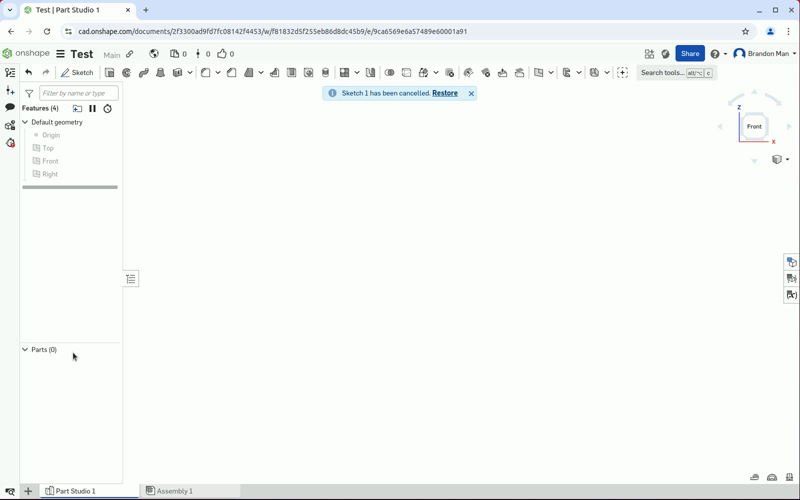
key(shift+s)
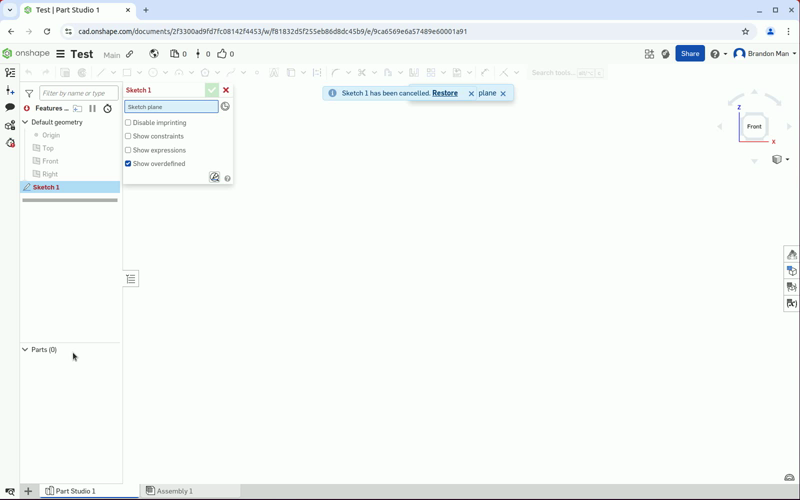
mouse_move(73, 163)
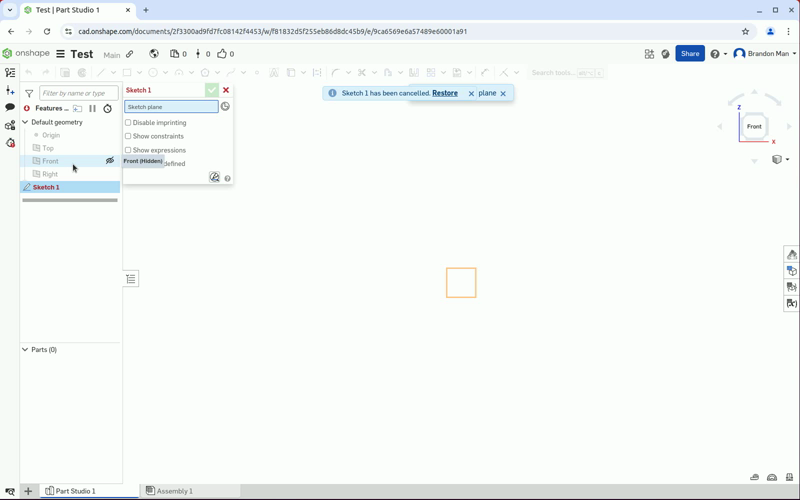
click(73, 163)
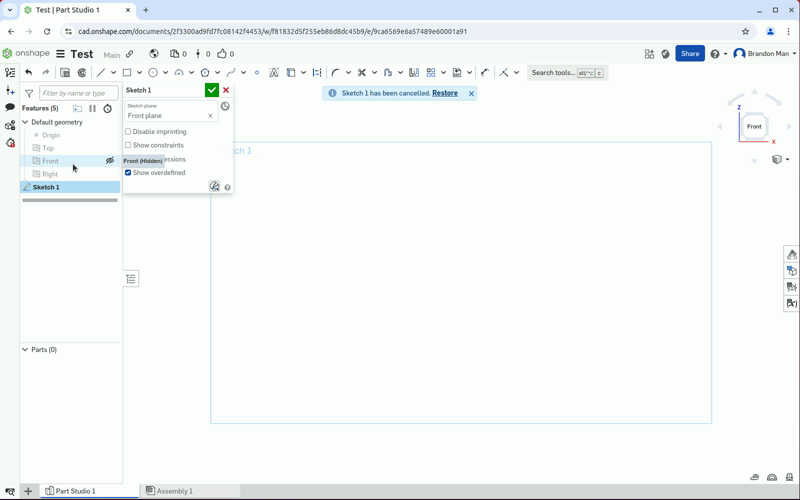
mouse_move(73, 352)
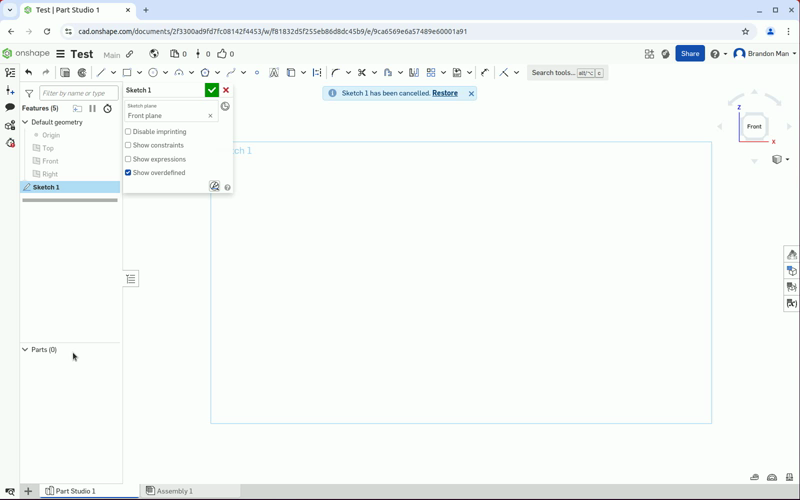
key(y)
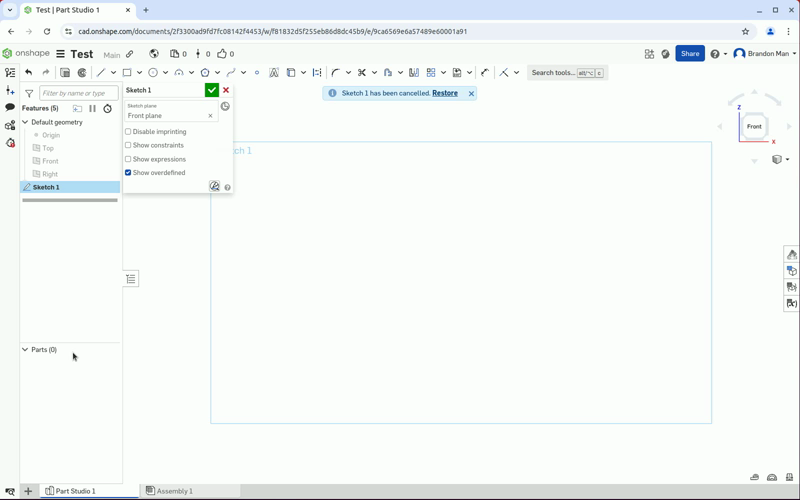
key(l)
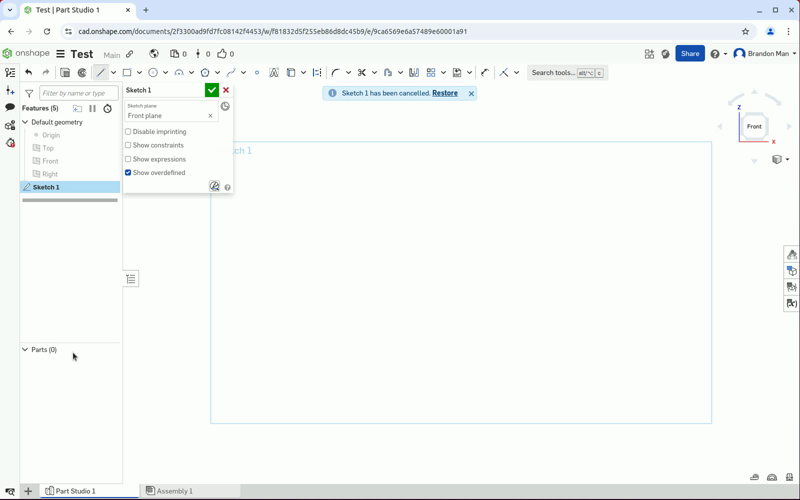
key_down(shift)
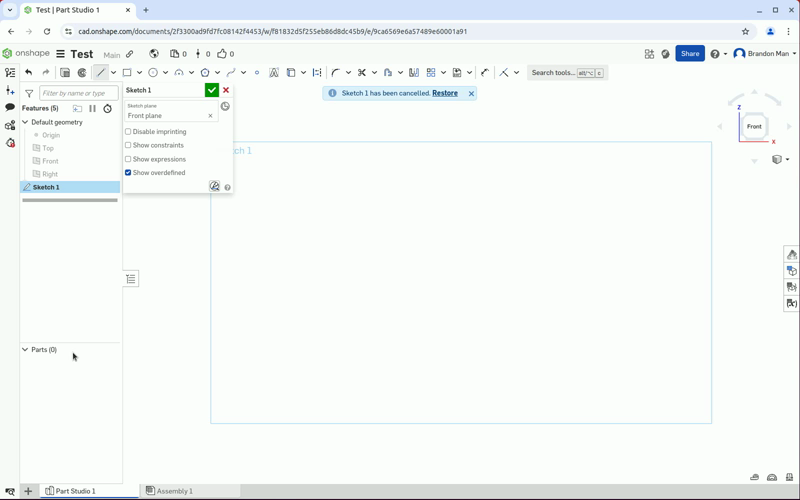
mouse_move(371, 293)
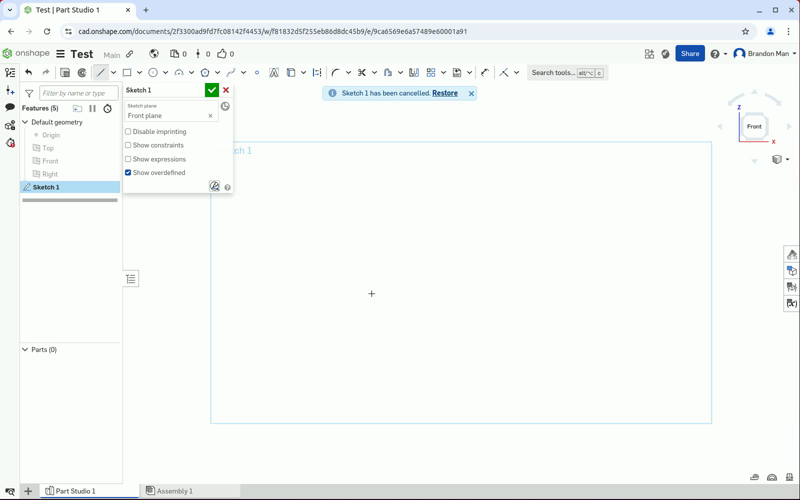
click(371, 293)
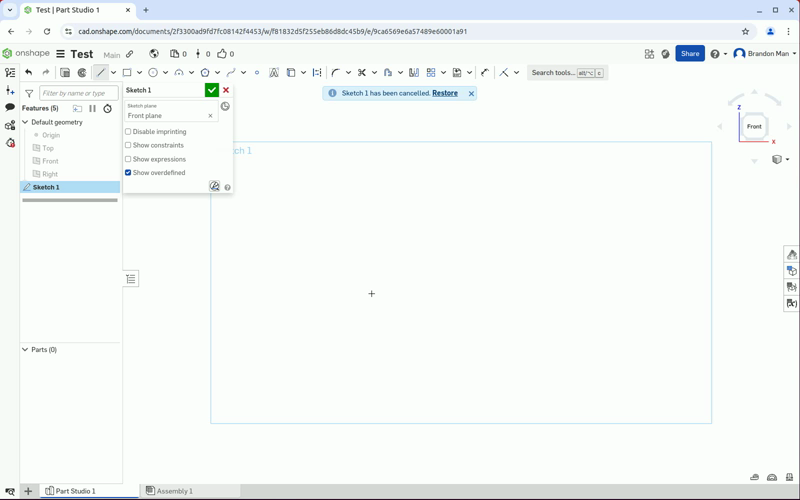
key_up(shift)
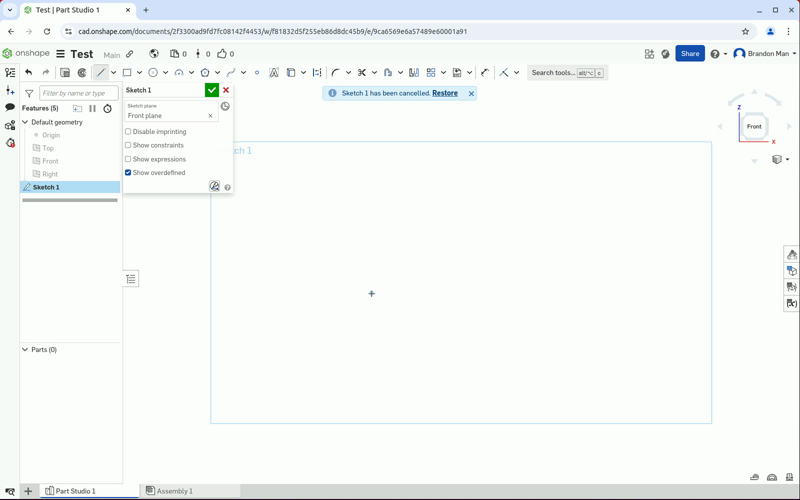
key_down(shift)
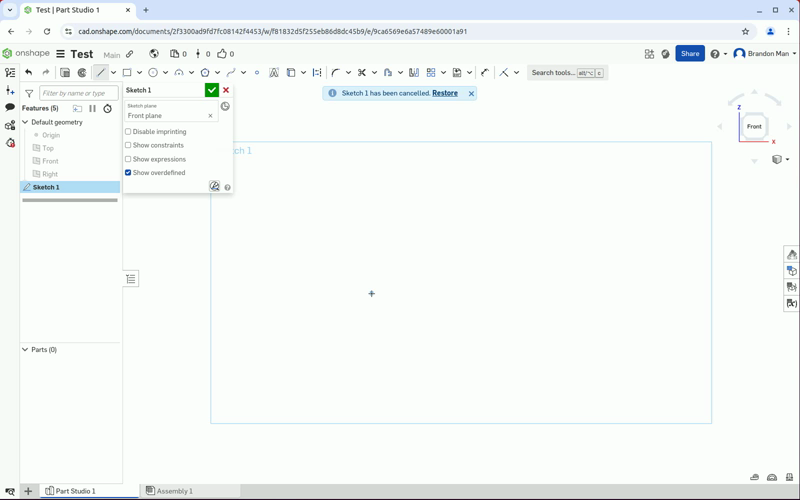
mouse_move(523, 323)
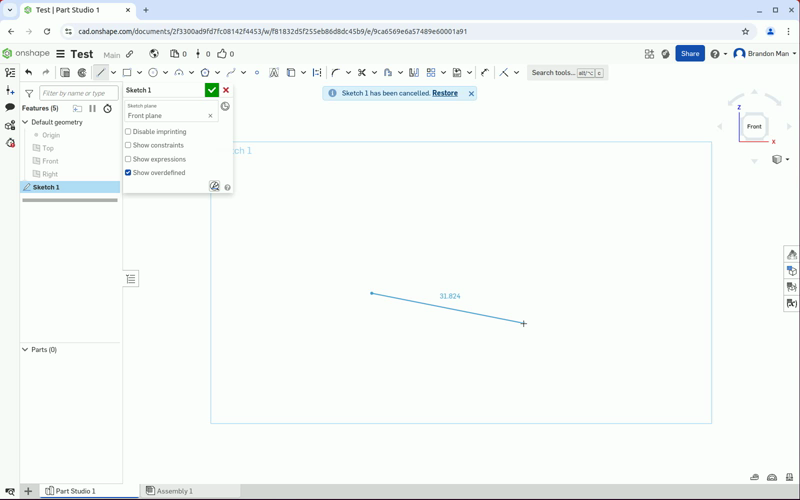
click(523, 323)
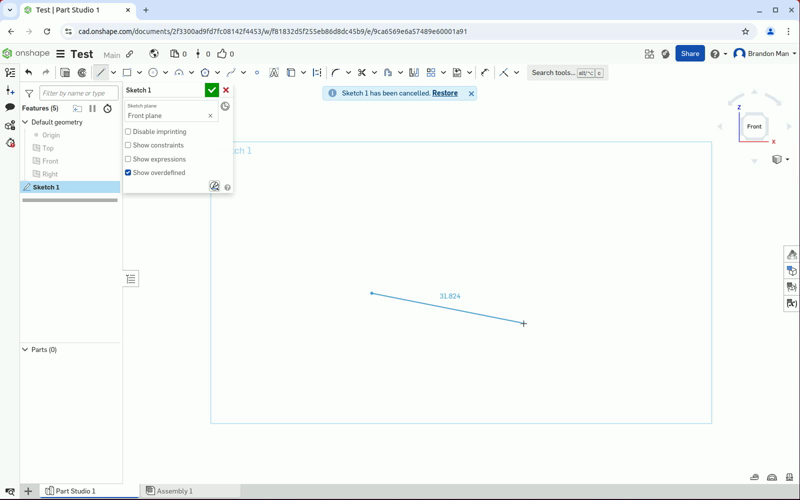
key_up(shift)
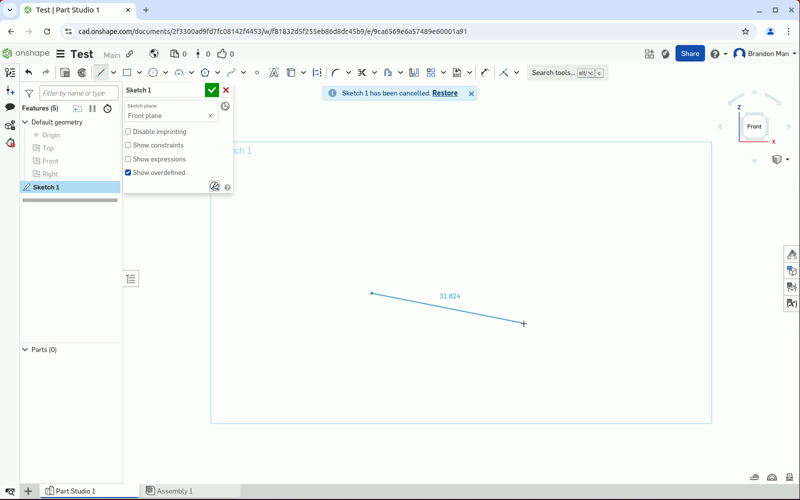
key(esc)
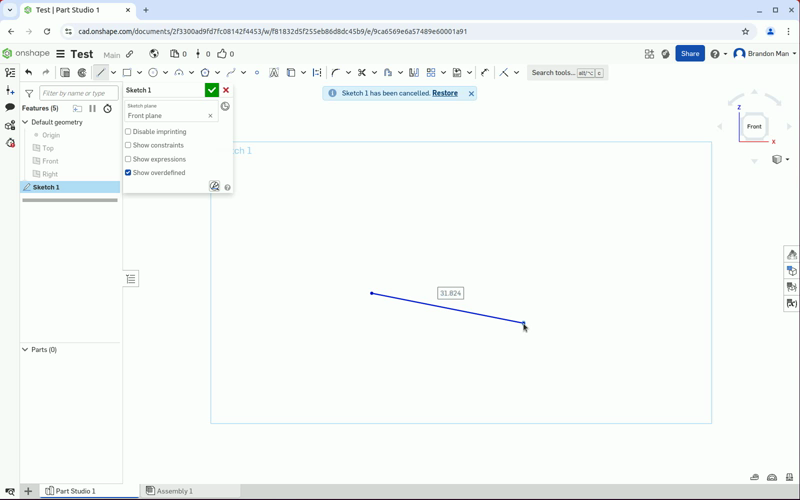
key(a)
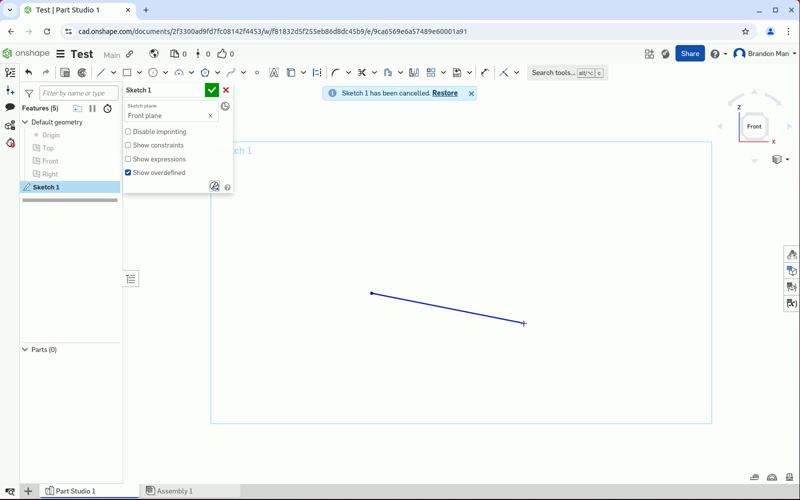
mouse_move(523, 323)
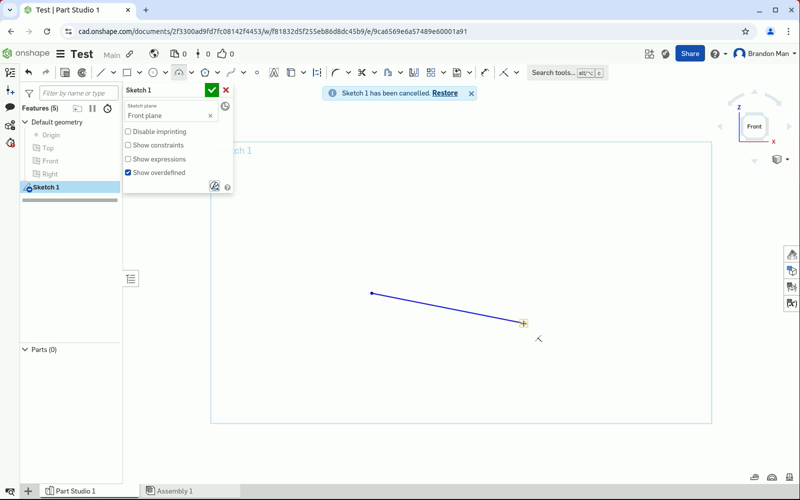
click(523, 323)
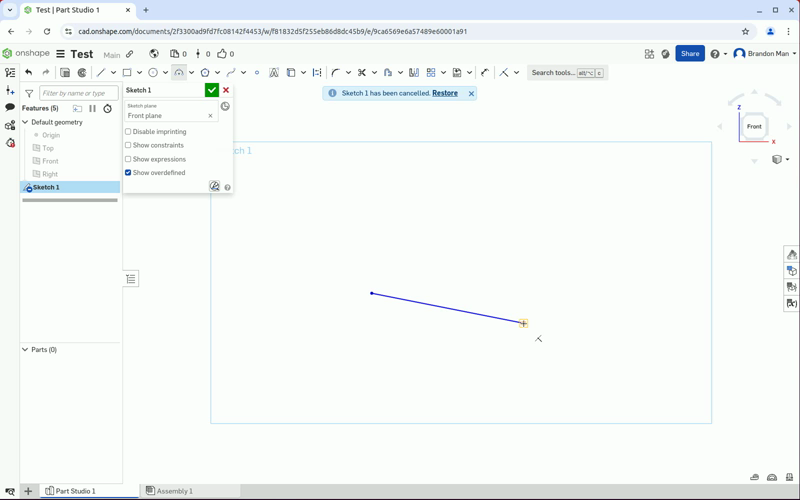
key_down(shift)
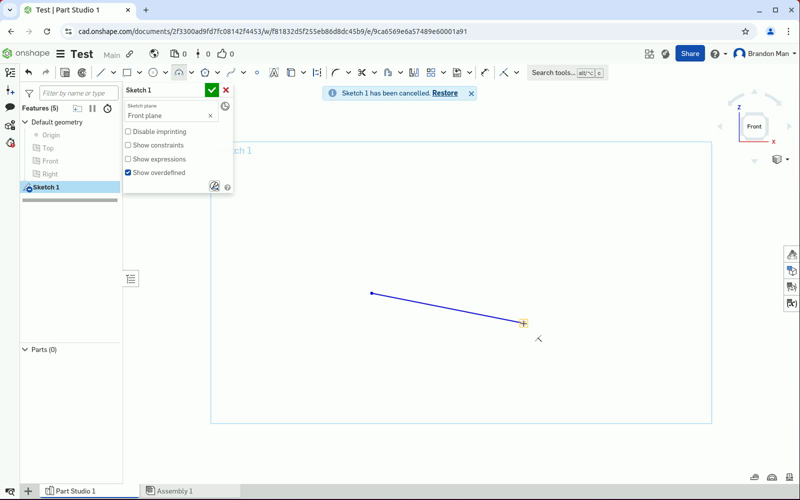
mouse_move(523, 244)
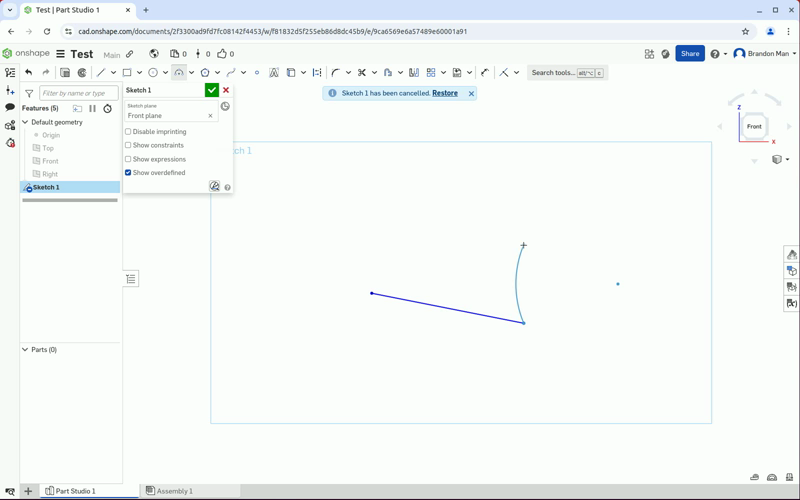
click(523, 244)
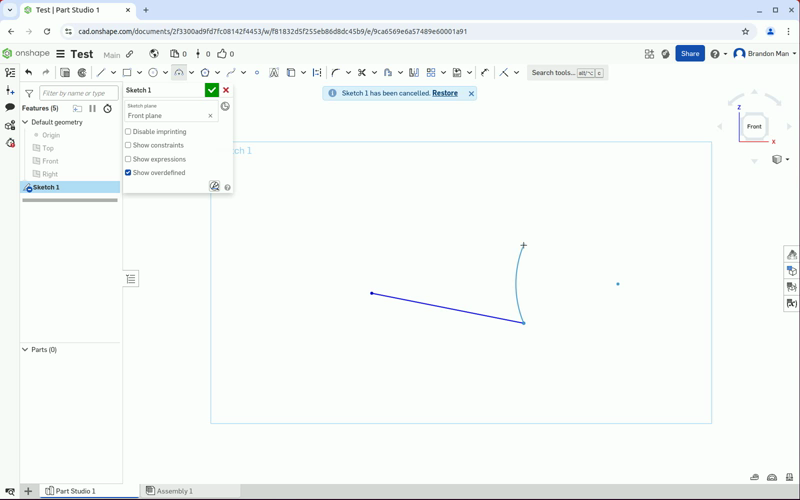
mouse_move(570, 283)
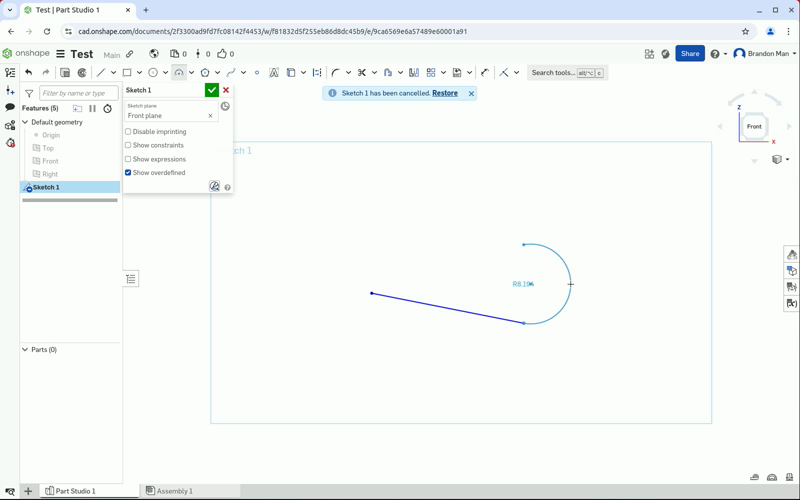
click(570, 283)
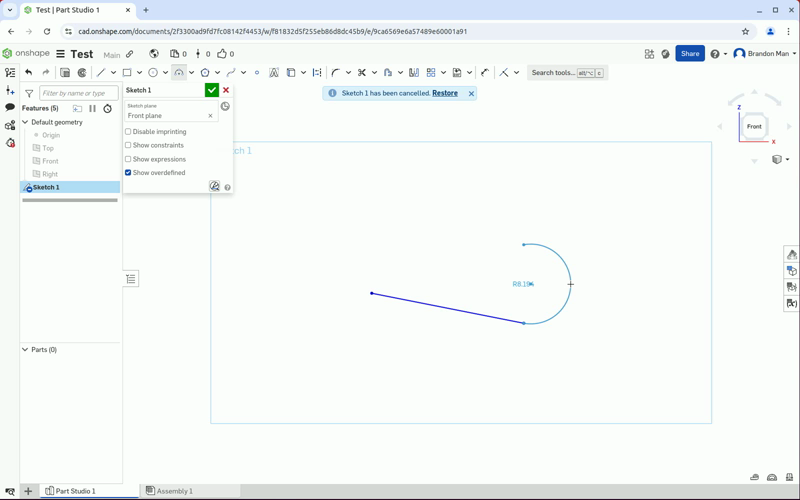
key_up(shift)
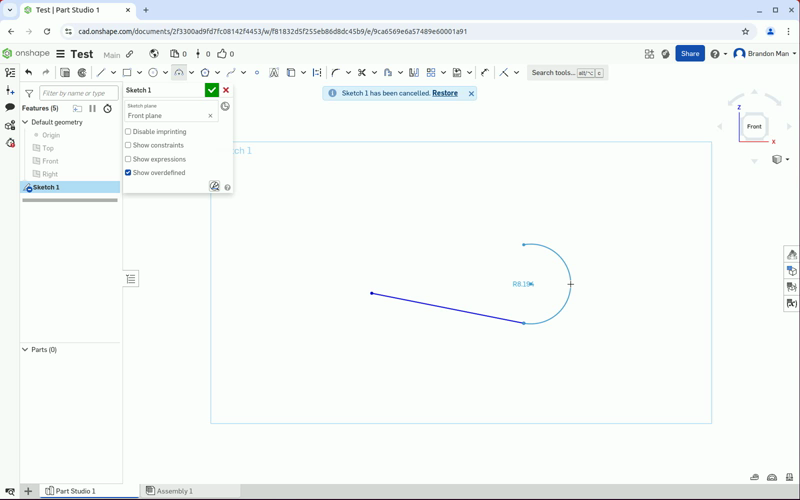
key(esc)
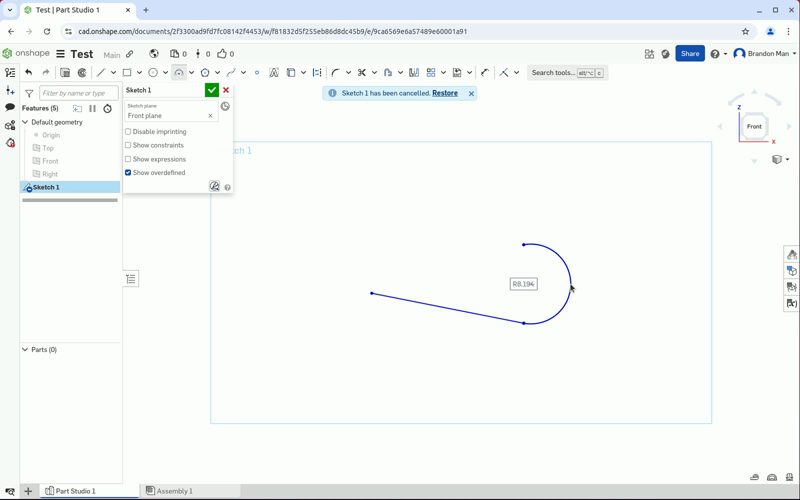
key(l)
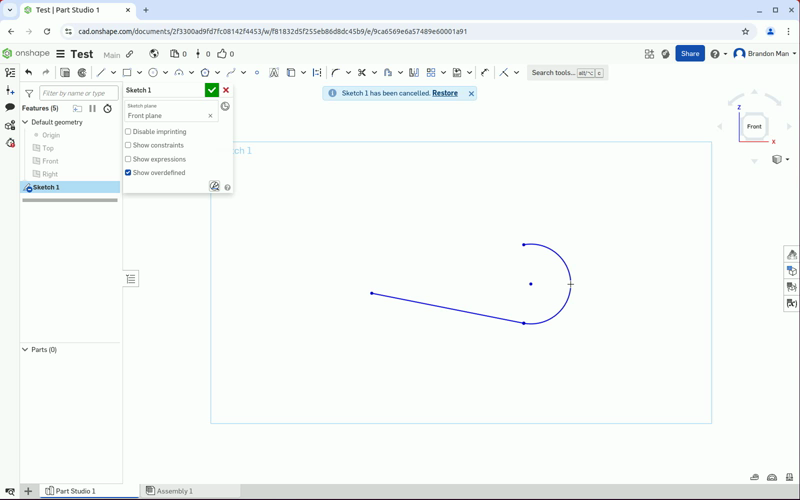
mouse_move(523, 244)
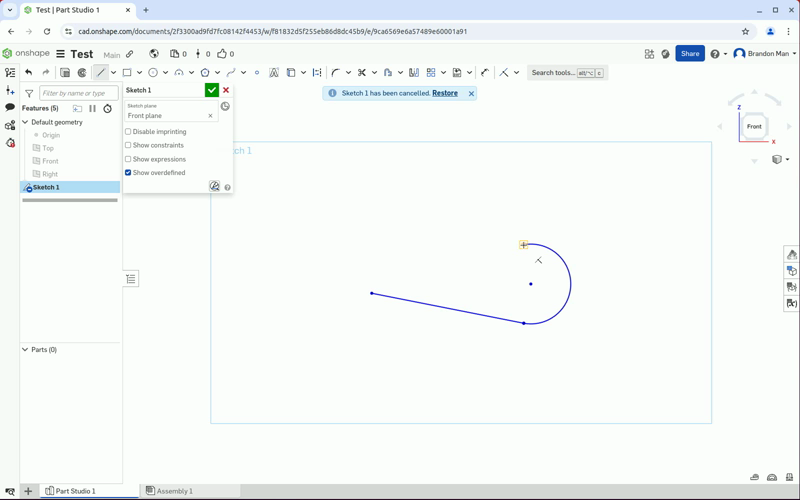
click(523, 244)
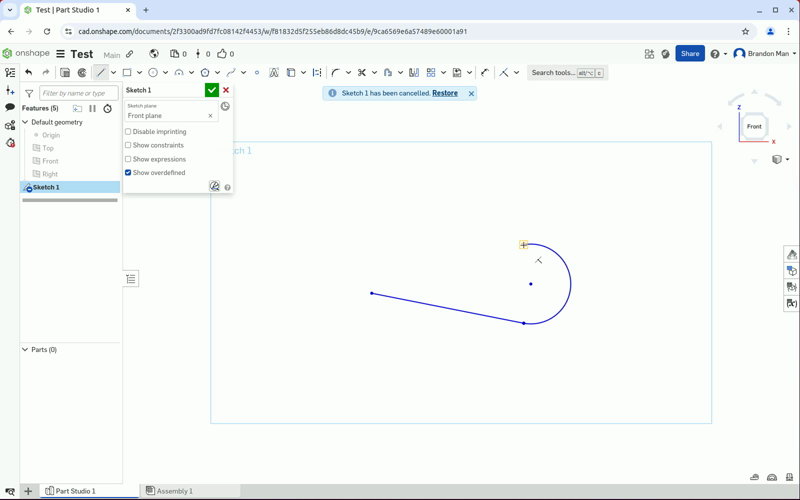
key_down(shift)
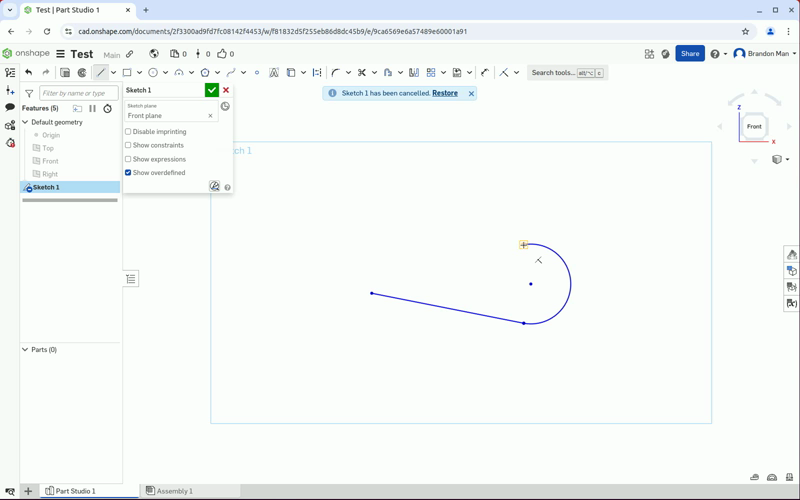
mouse_move(371, 272)
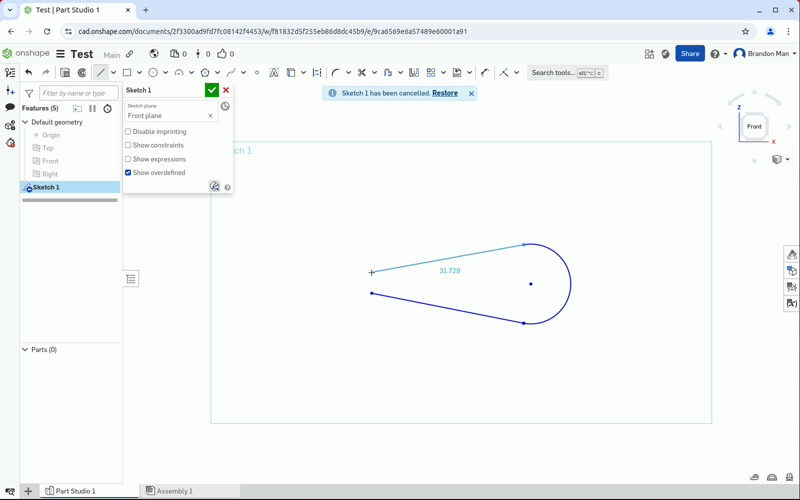
click(371, 272)
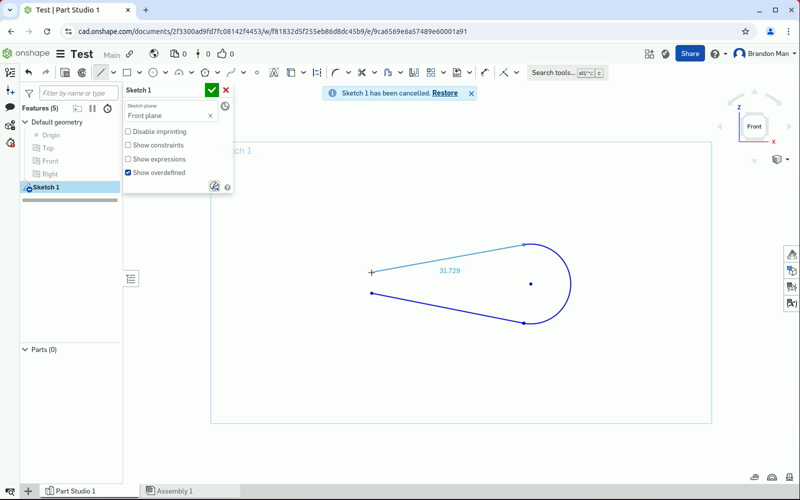
key_up(shift)
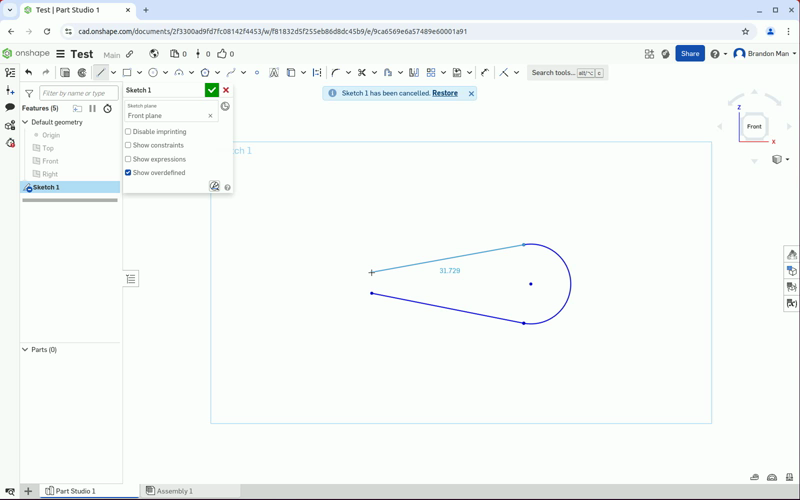
key(esc)
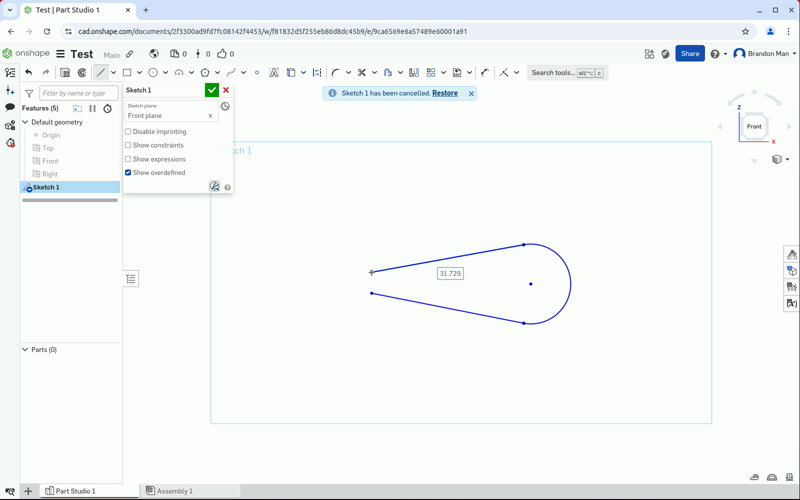
key(a)
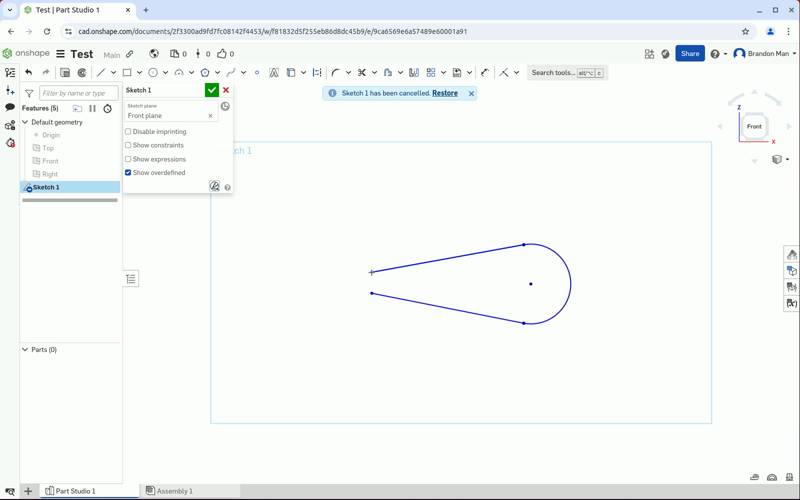
mouse_move(371, 272)
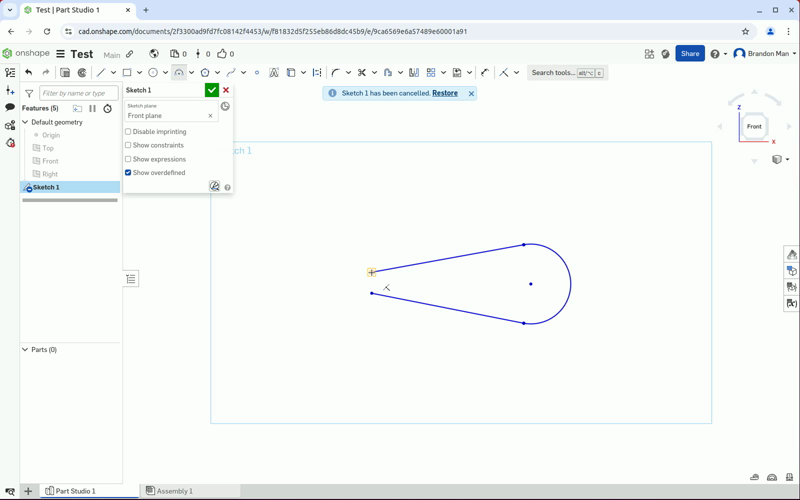
click(371, 272)
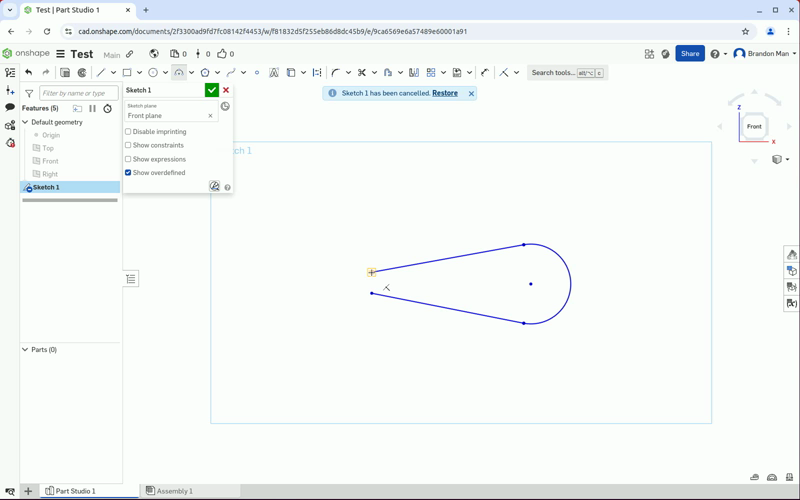
mouse_move(371, 293)
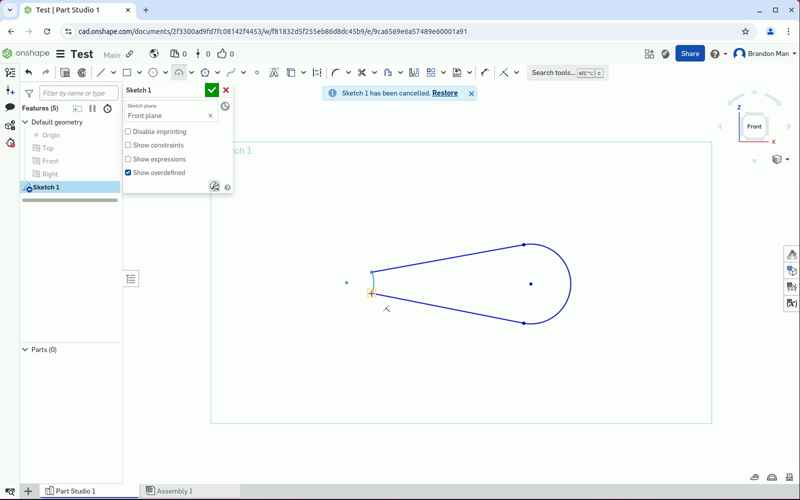
click(371, 293)
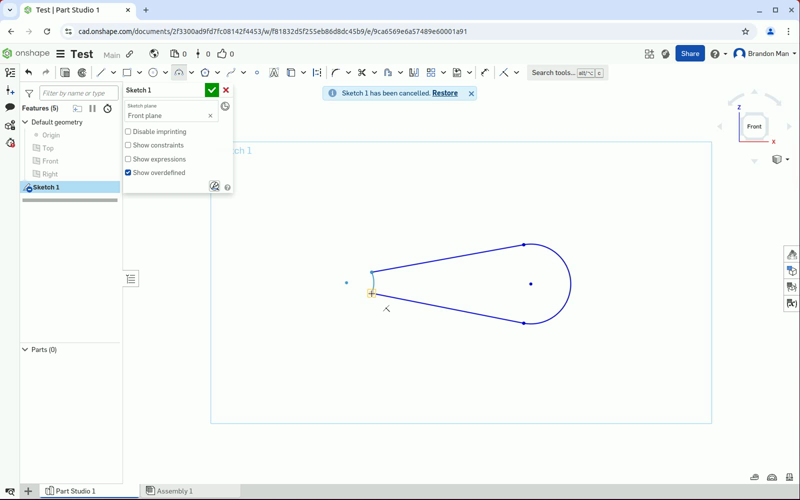
key_down(shift)
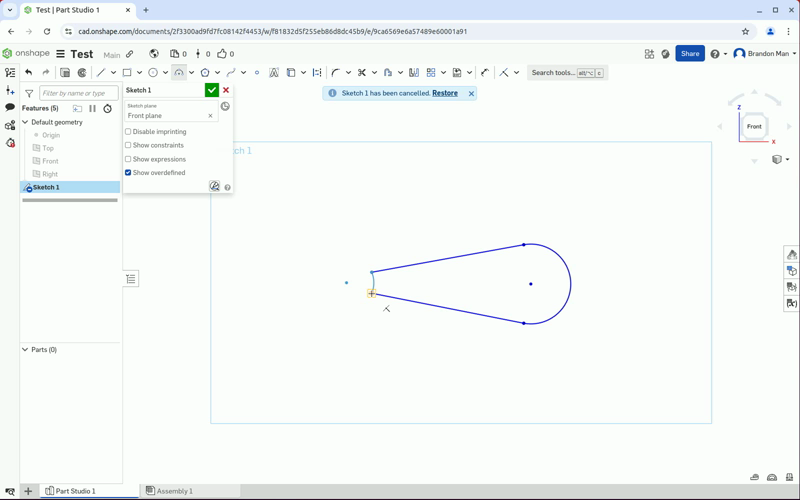
mouse_move(361, 282)
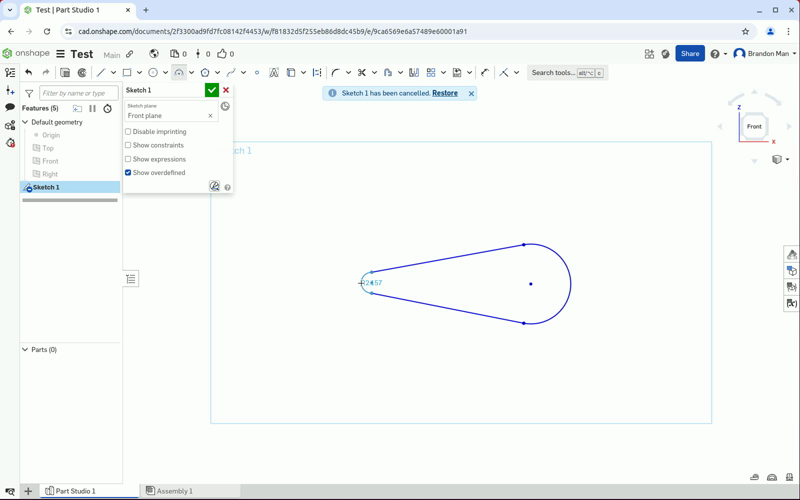
click(361, 282)
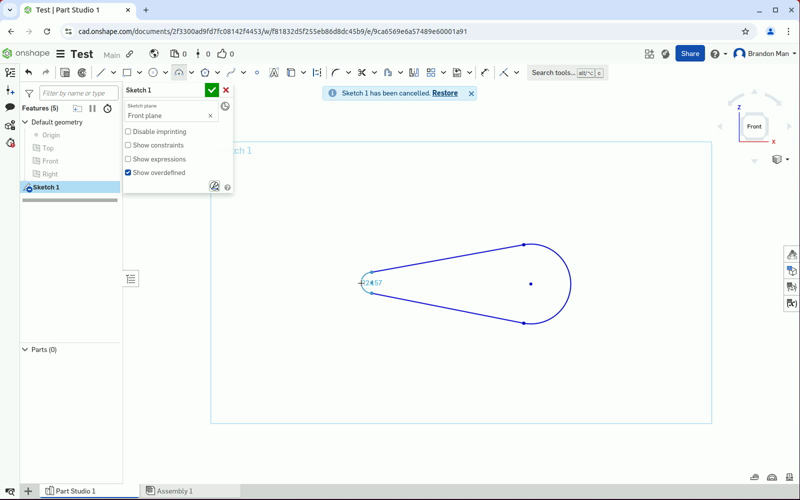
key_up(shift)
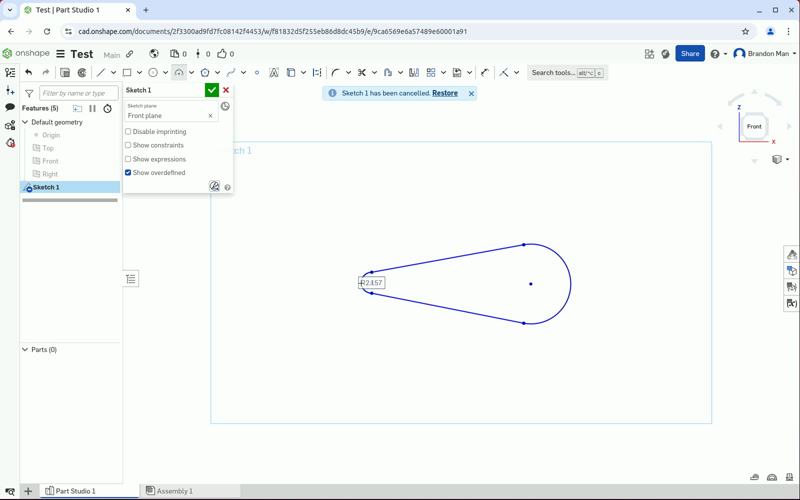
key(esc)
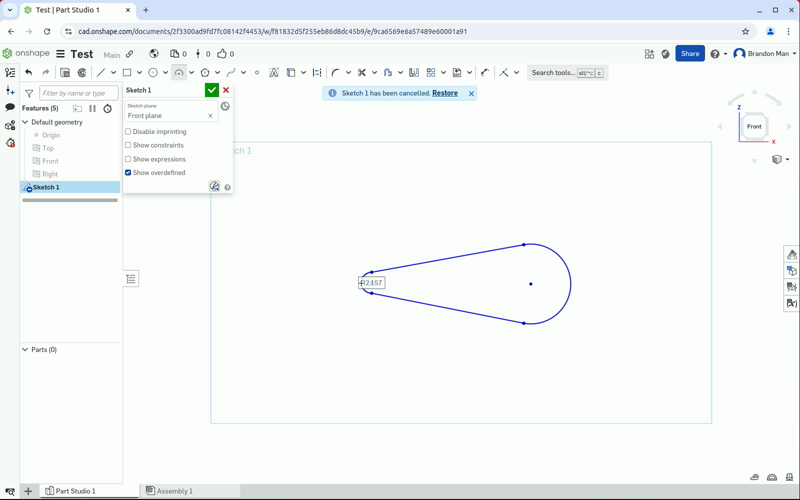
mouse_move(467, 285)
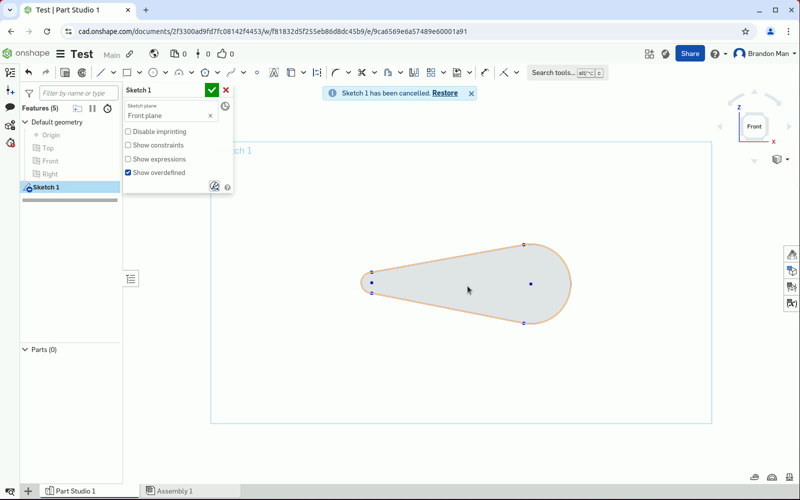
click(467, 285)
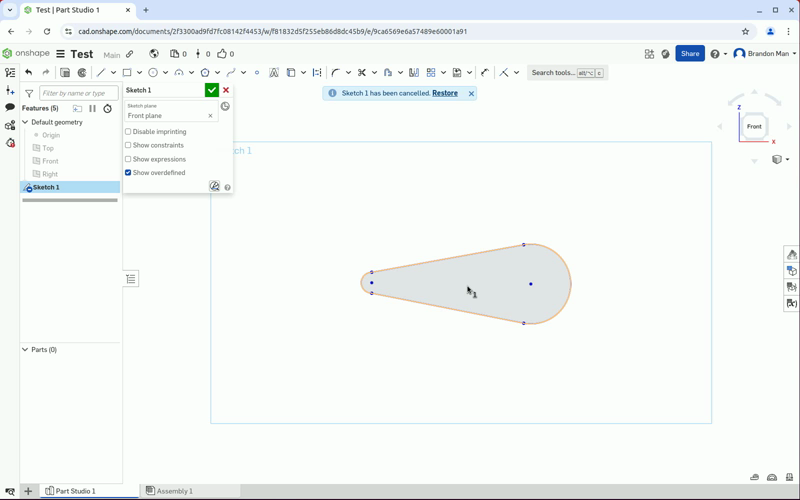
mouse_move(73, 352)
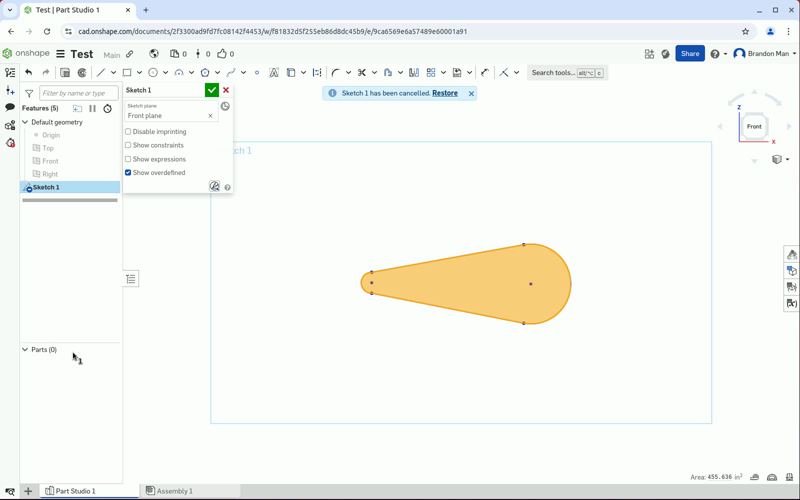
key(shift+y)
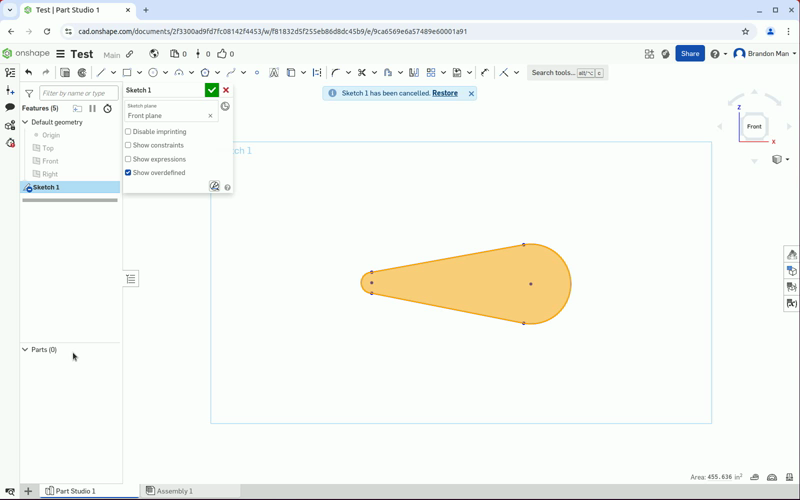
key(shift+e)
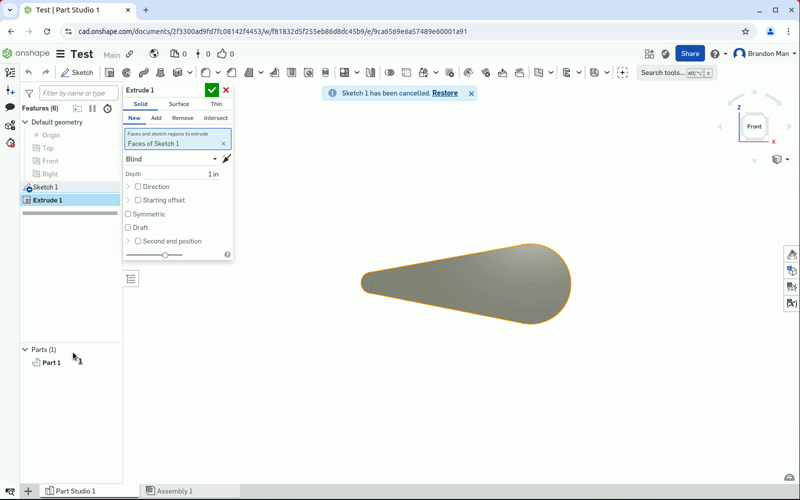
mouse_move(143, 106)
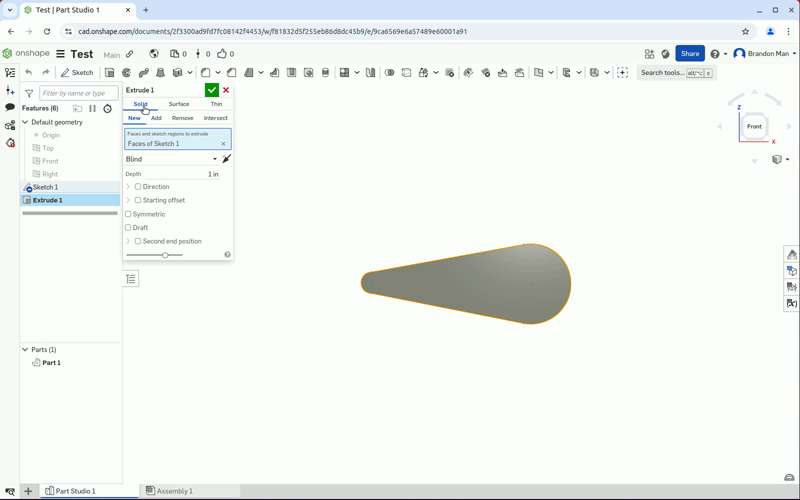
click(143, 106)
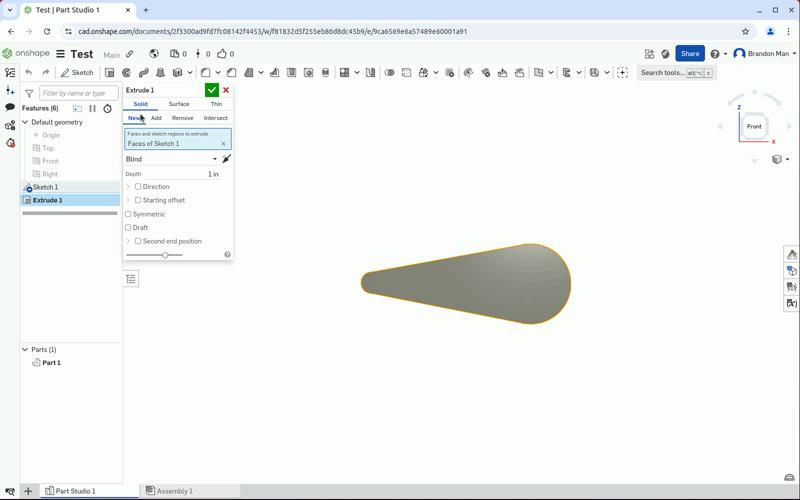
mouse_move(137, 120)
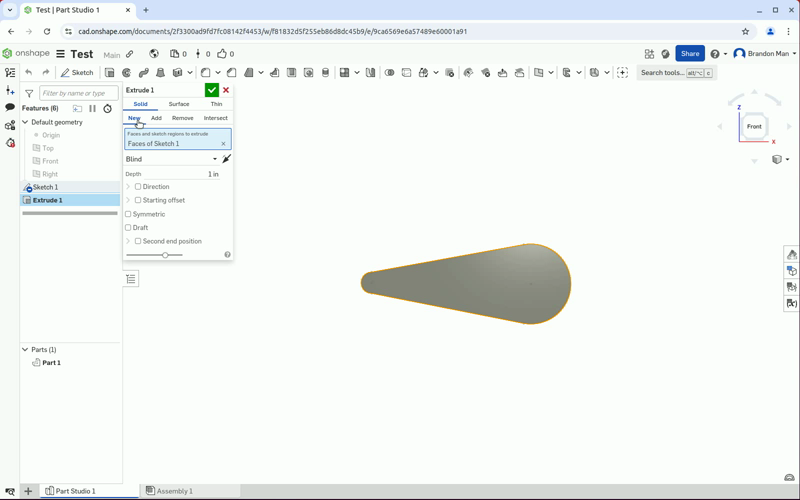
click(137, 120)
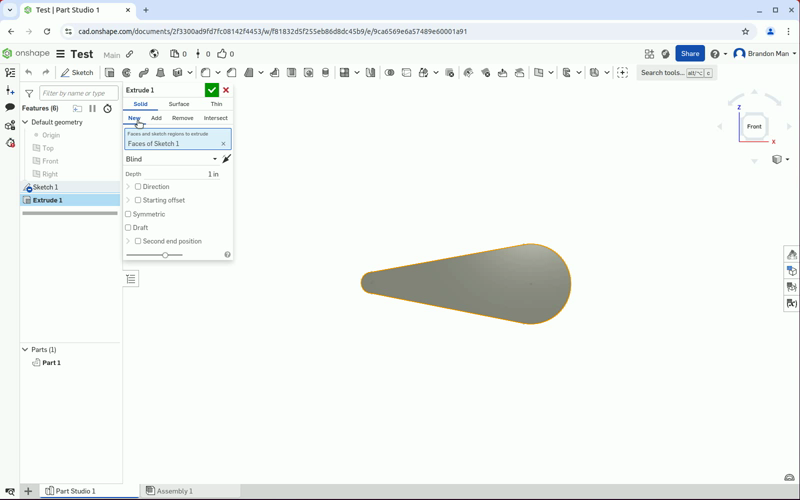
key(tab, 4)
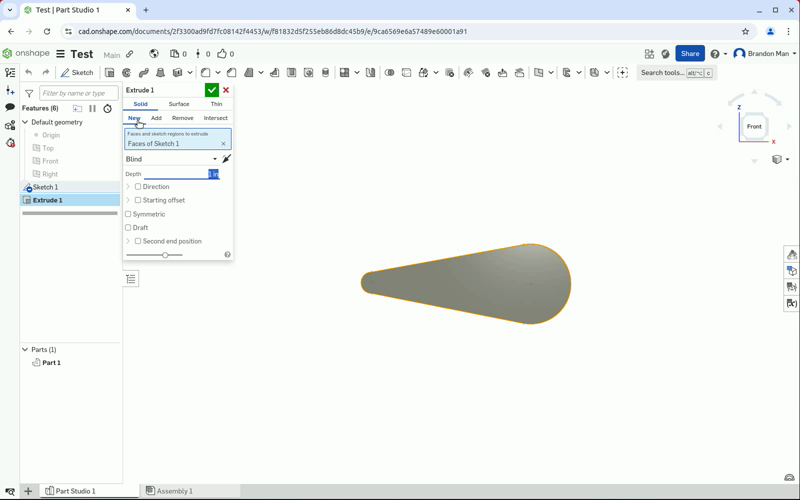
text(2.166)
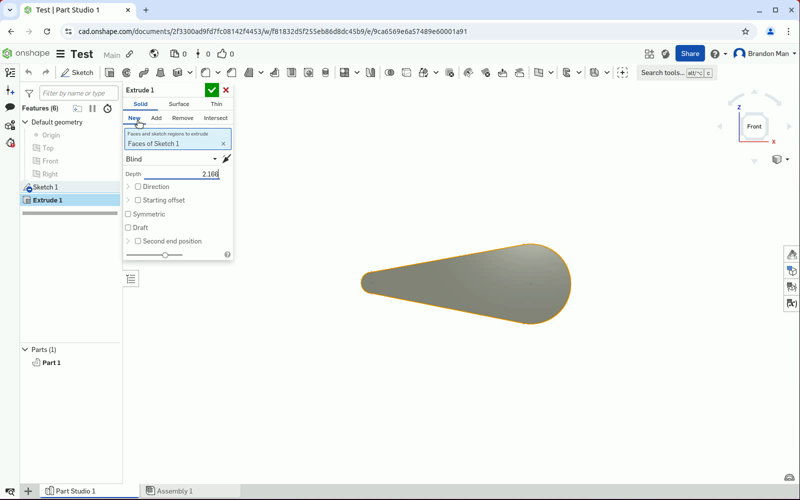
key(enter)
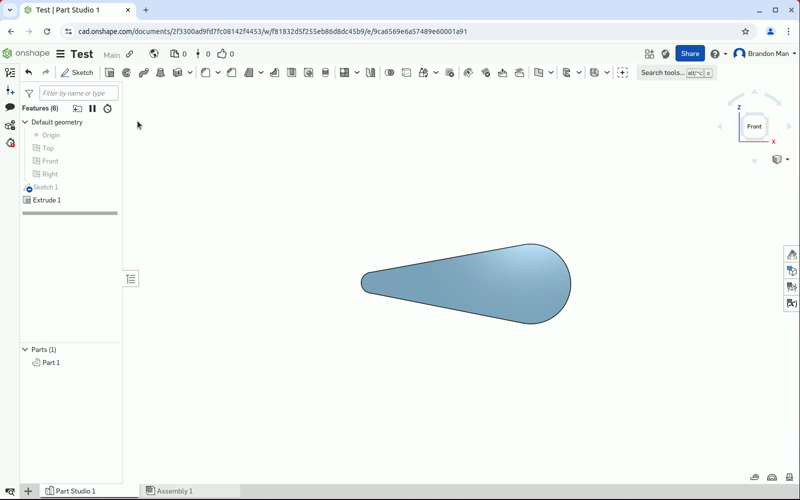
key(shift+h)
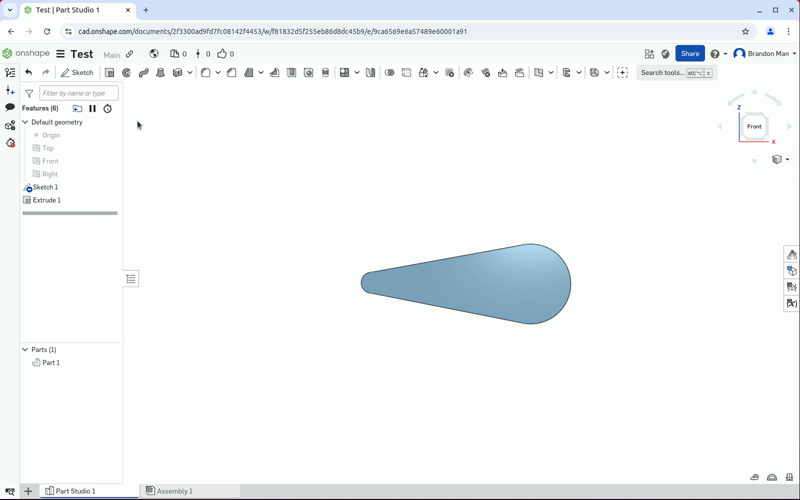
key(shift+h)
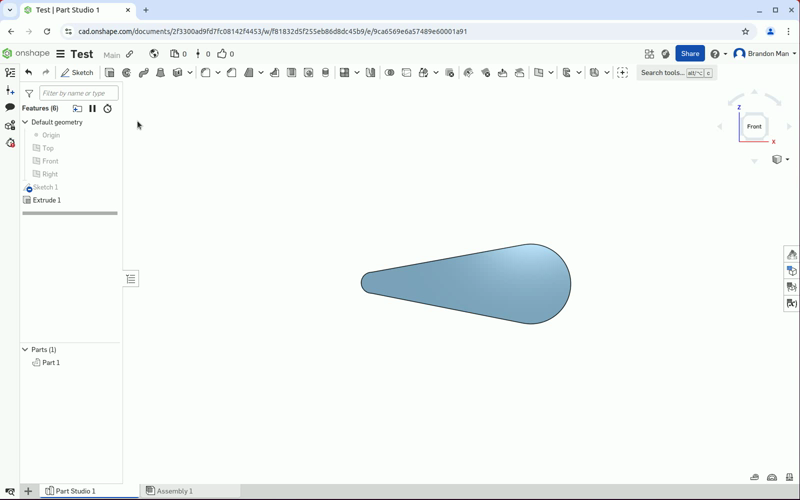
mouse_move(73, 189)
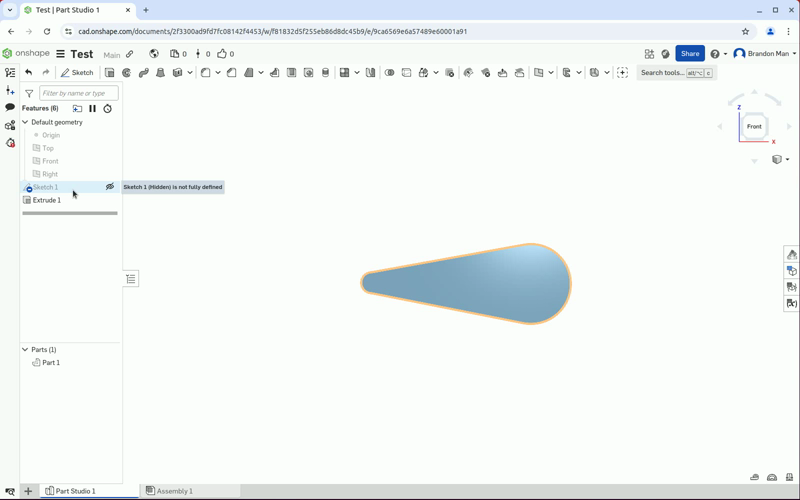
click(73, 189)
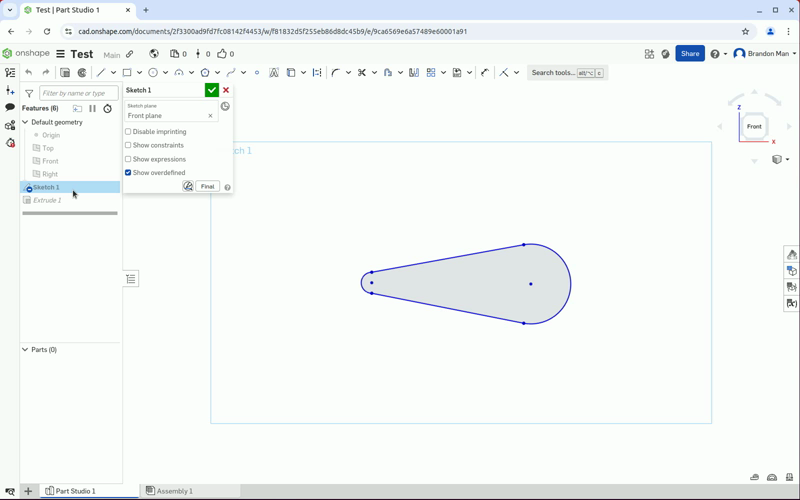
mouse_move(229, 92)
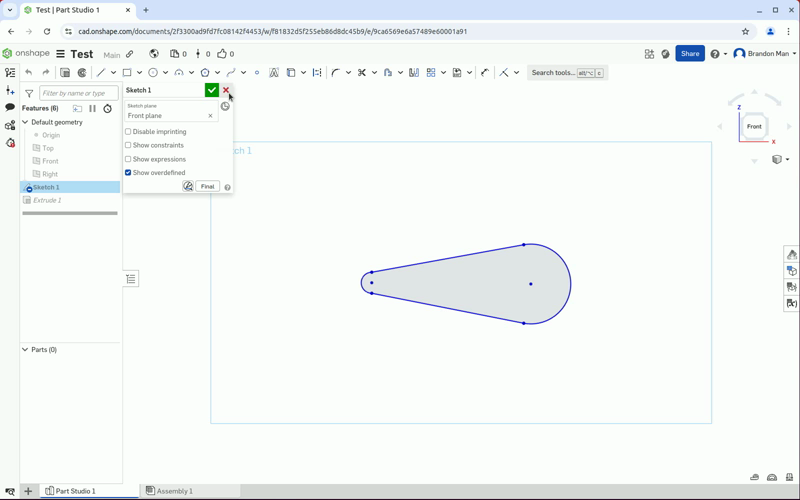
click(229, 92)
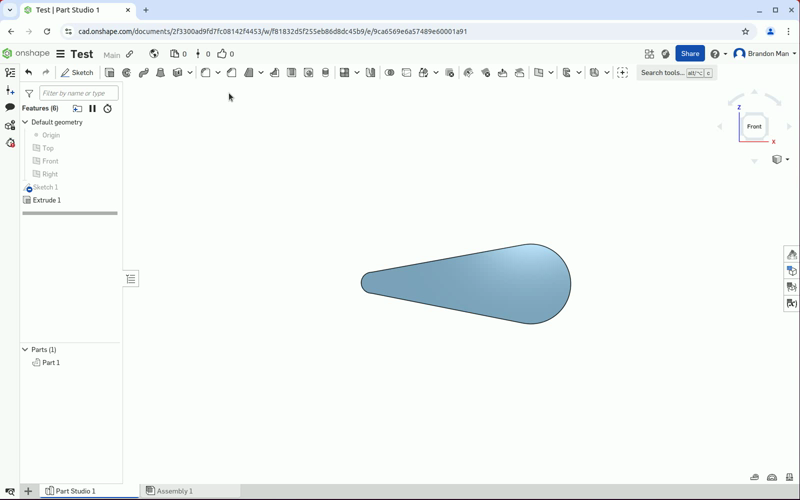
mouse_move(541, 75)
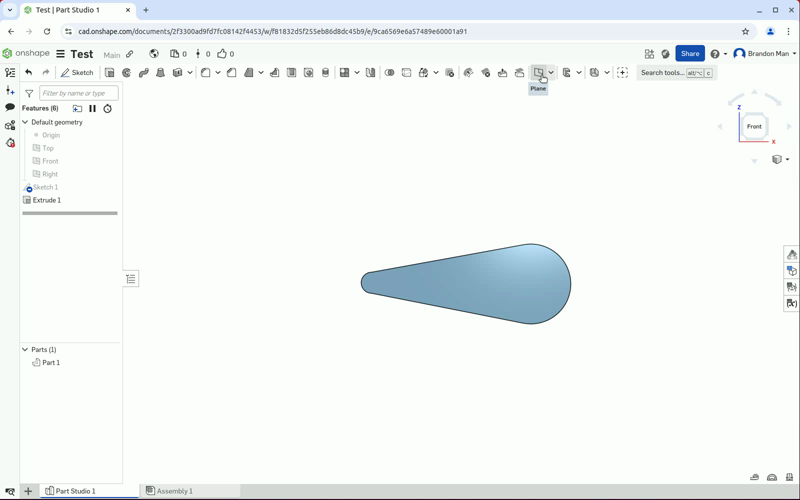
click(541, 75)
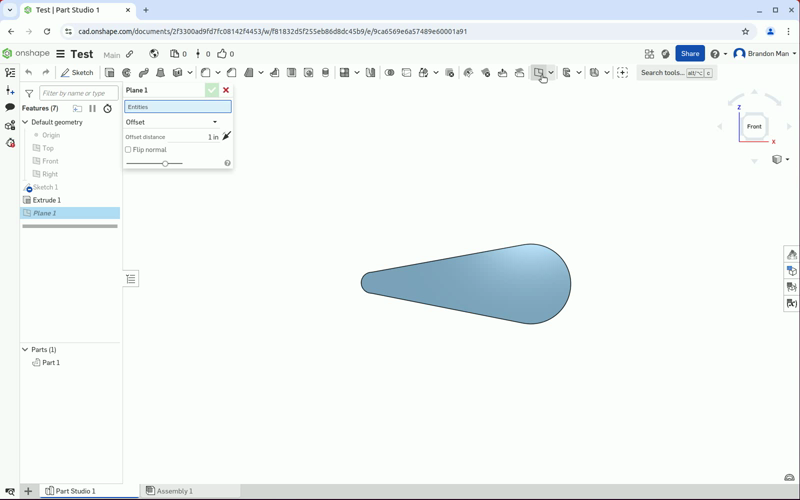
mouse_move(73, 163)
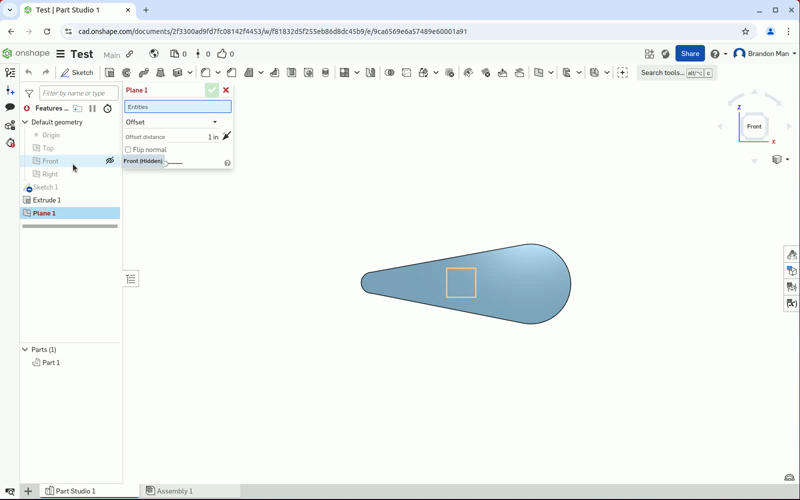
click(73, 163)
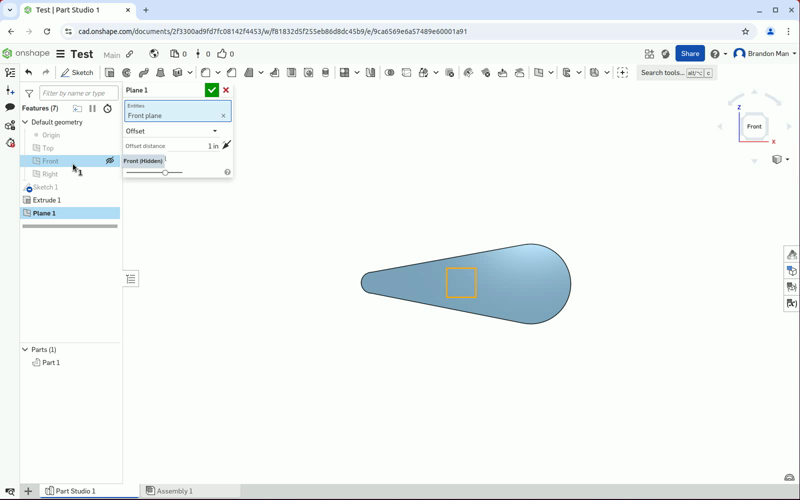
key(tab, 2)
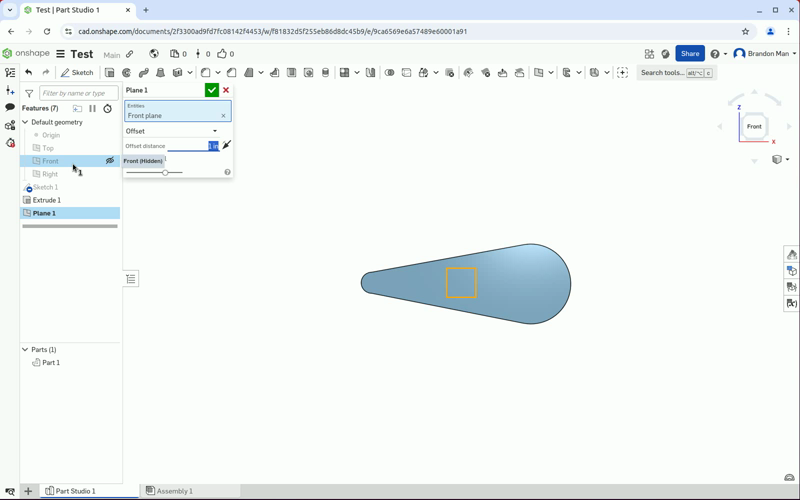
text(2.157)
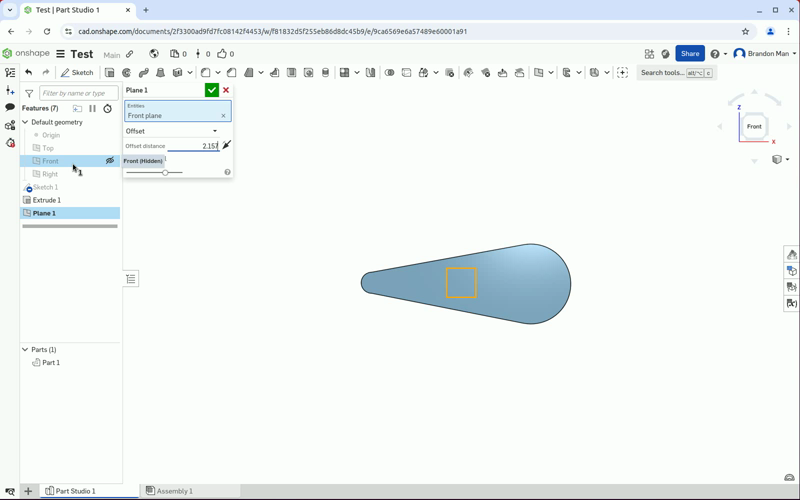
key(enter, 2)
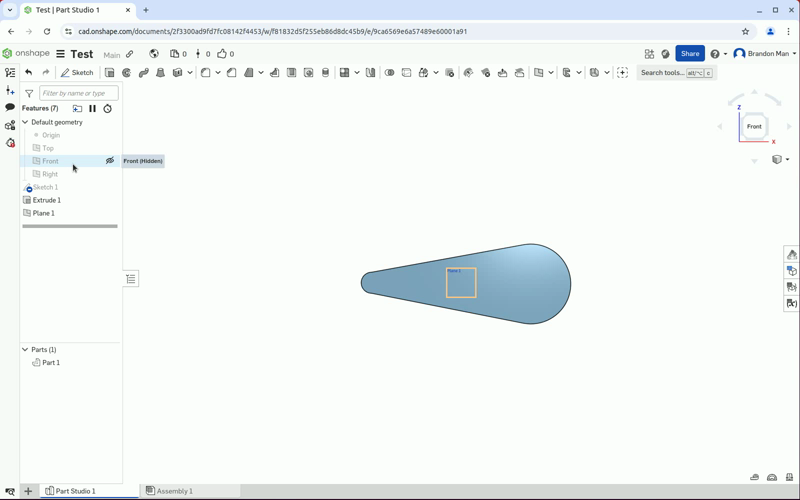
key(shift+s)
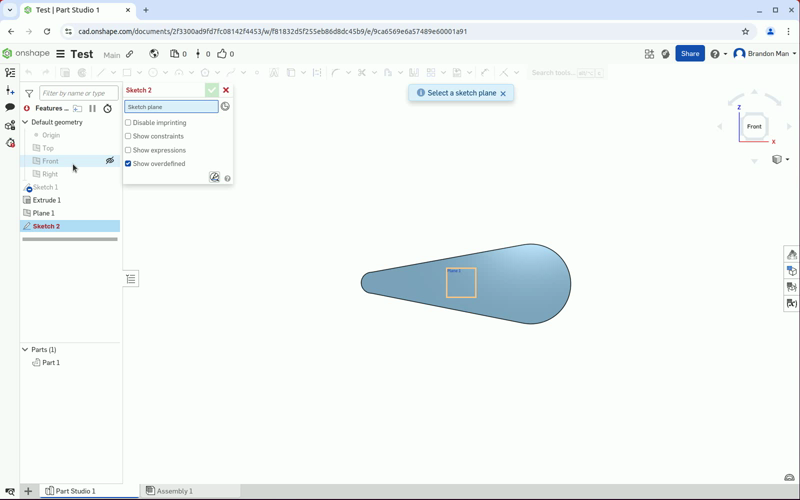
mouse_move(73, 215)
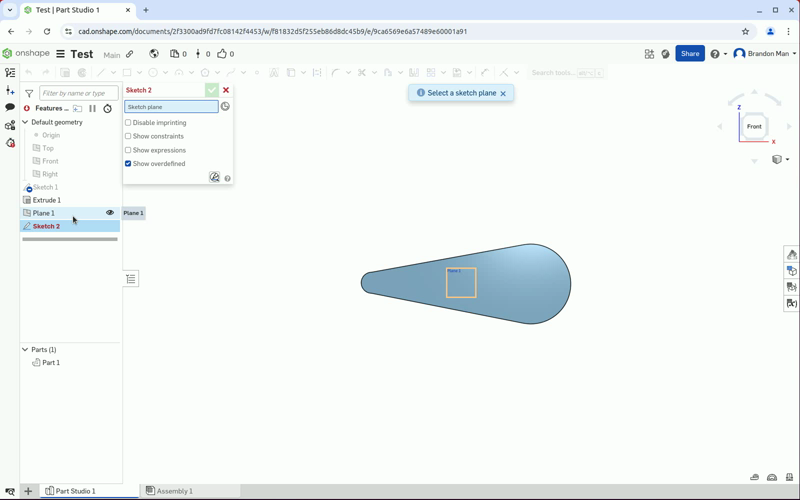
click(73, 215)
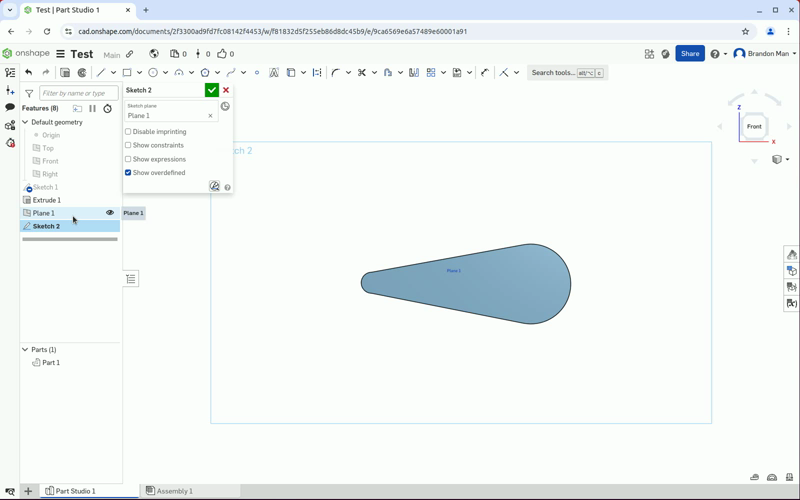
mouse_move(73, 352)
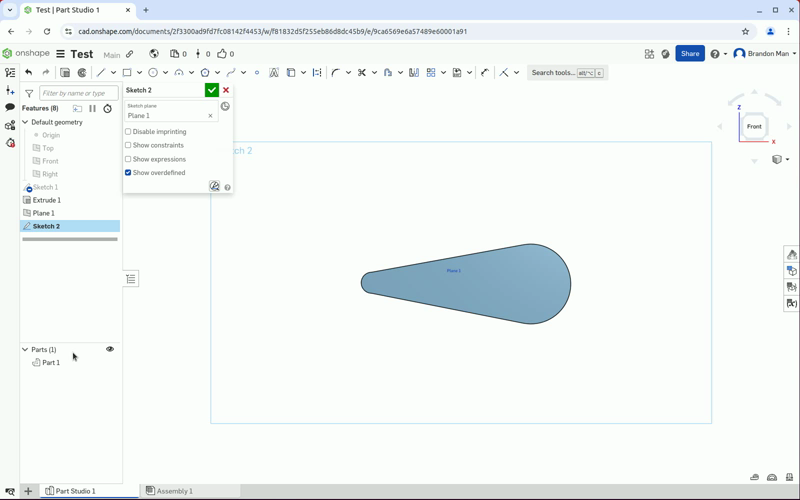
key(y)
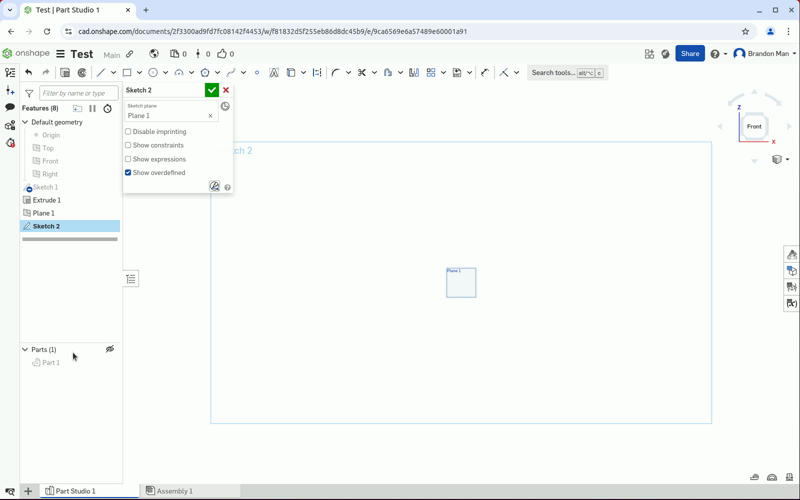
key(c)
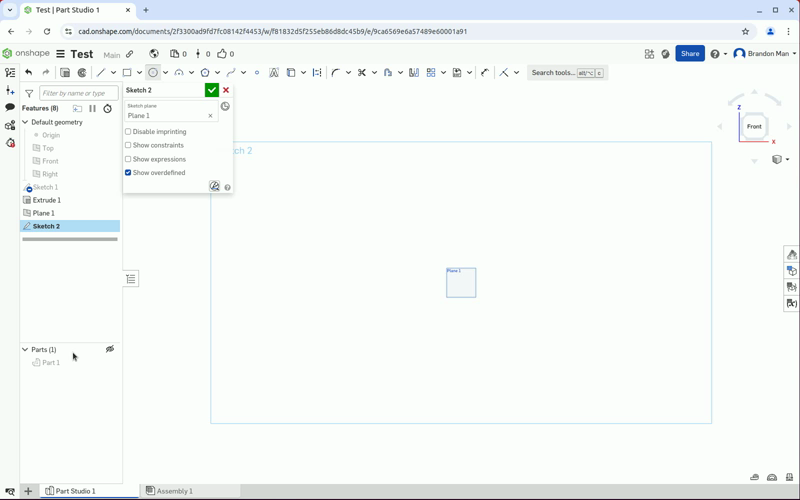
key_down(shift)
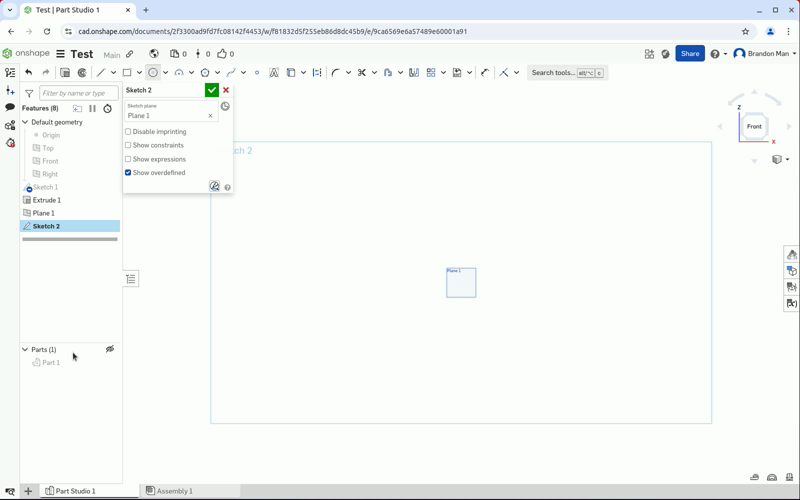
mouse_move(368, 282)
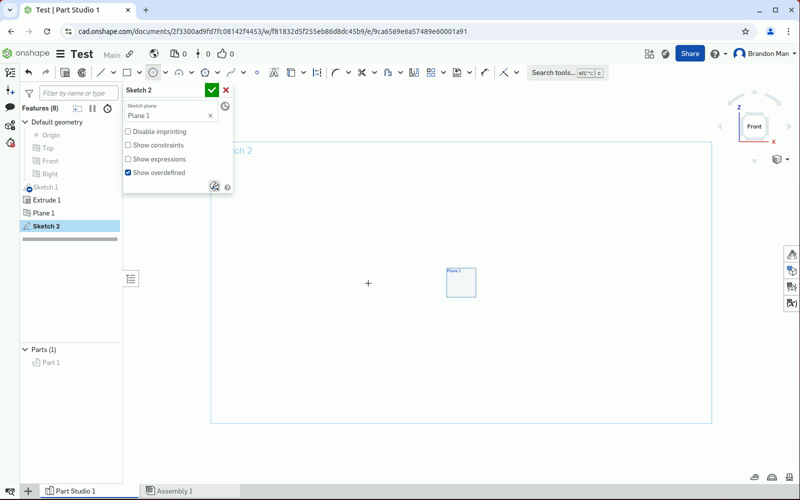
click(368, 282)
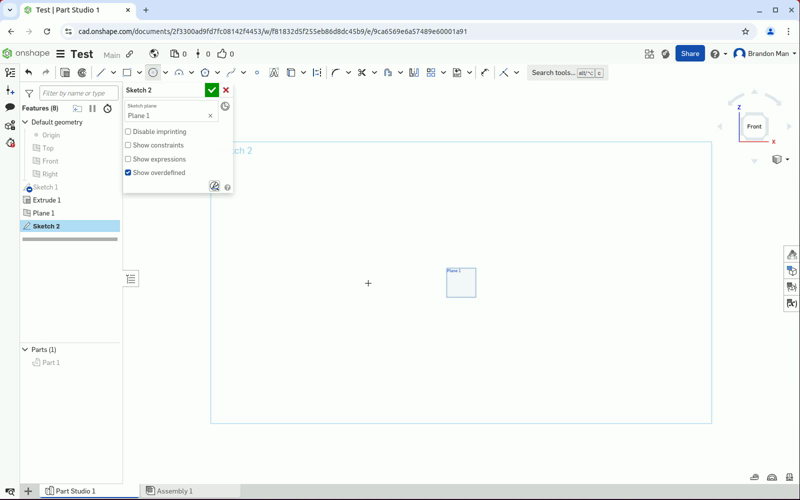
key_up(shift)
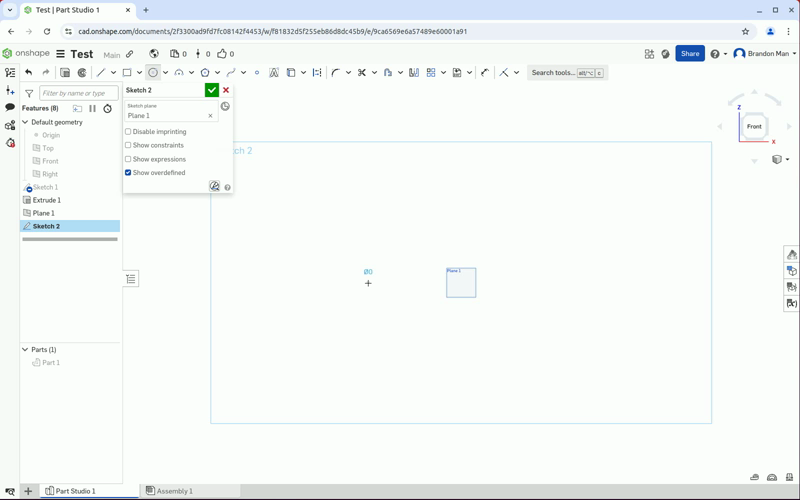
mouse_move(374, 282)
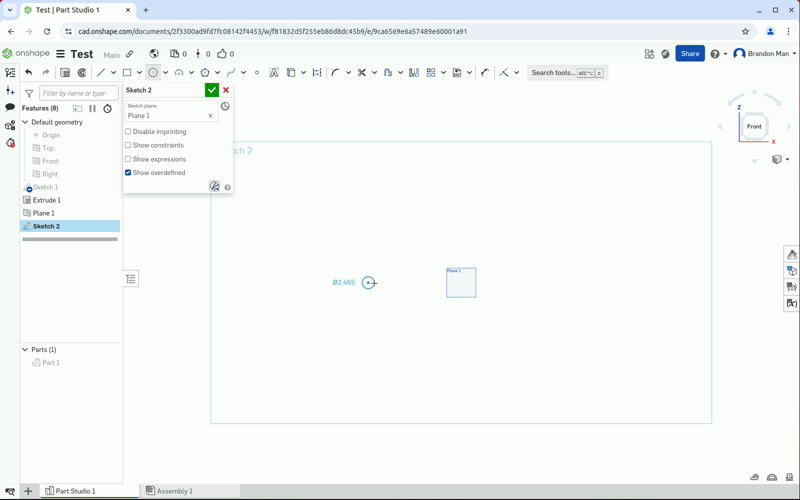
click(374, 282)
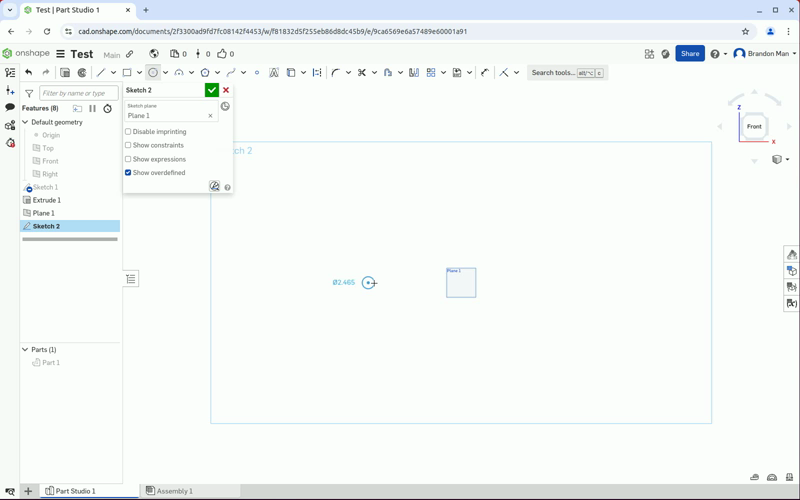
key(esc)
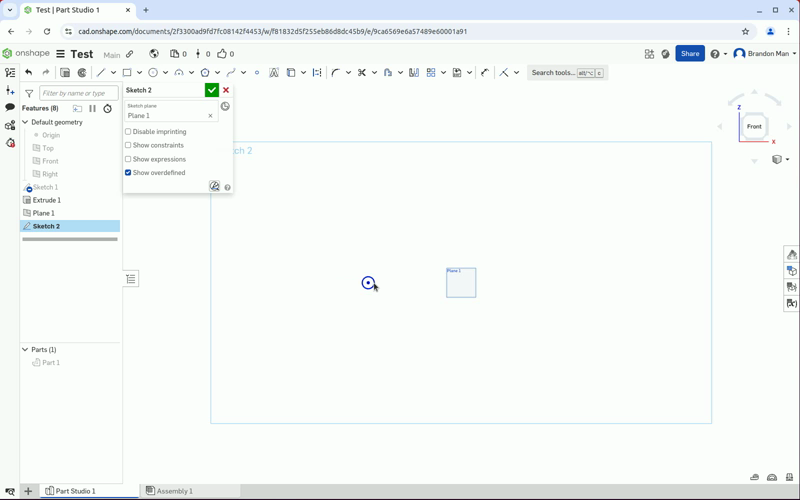
mouse_move(365, 279)
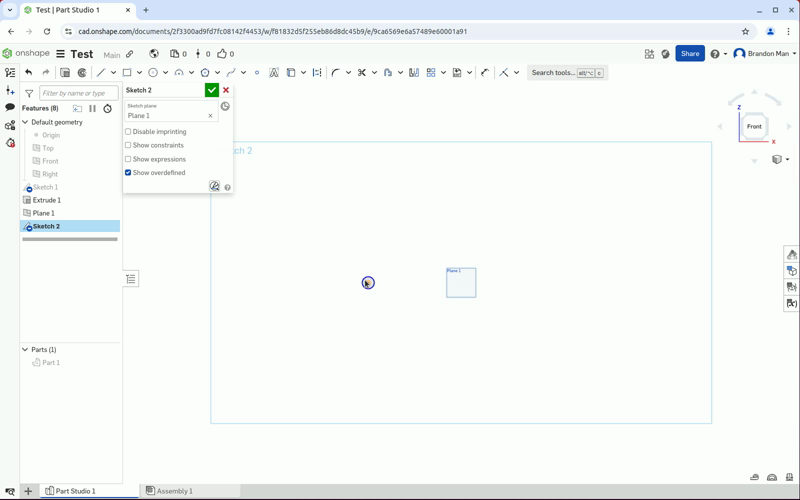
scroll(6)
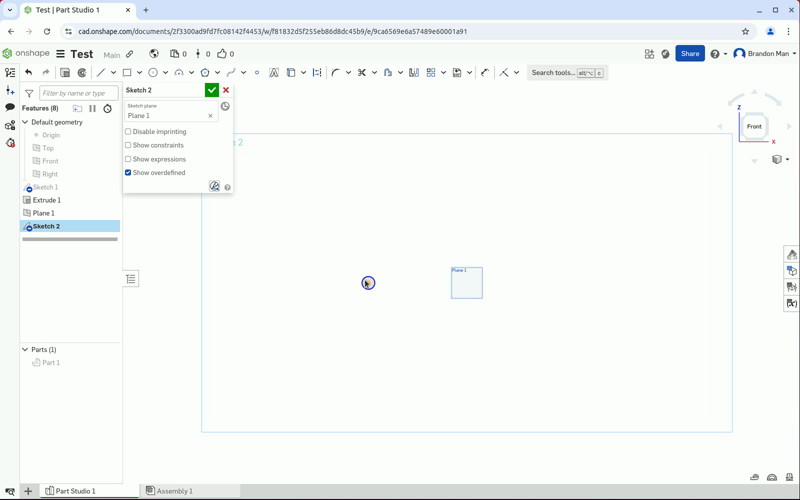
scroll(6)
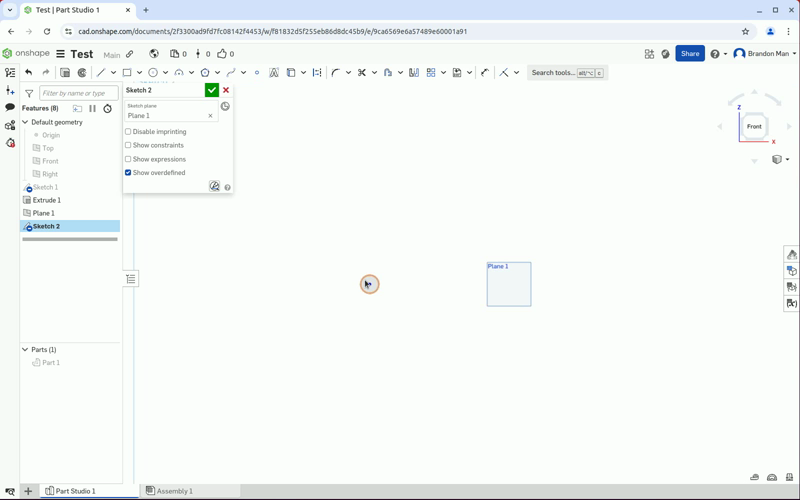
scroll(6)
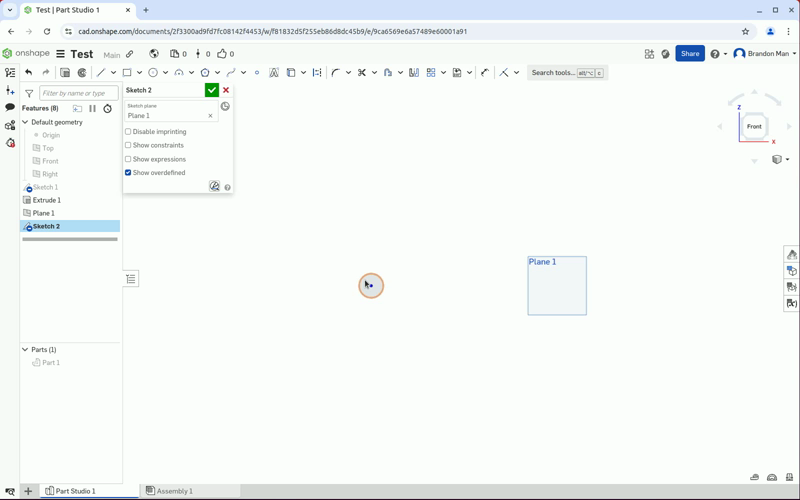
scroll(6)
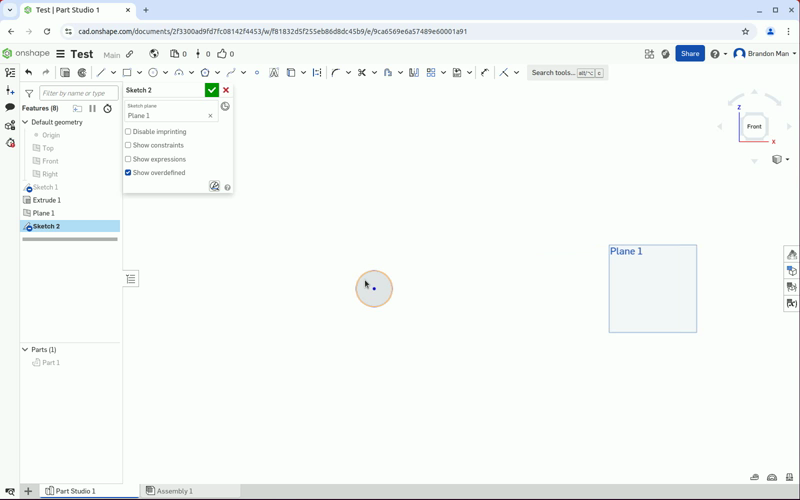
scroll(6)
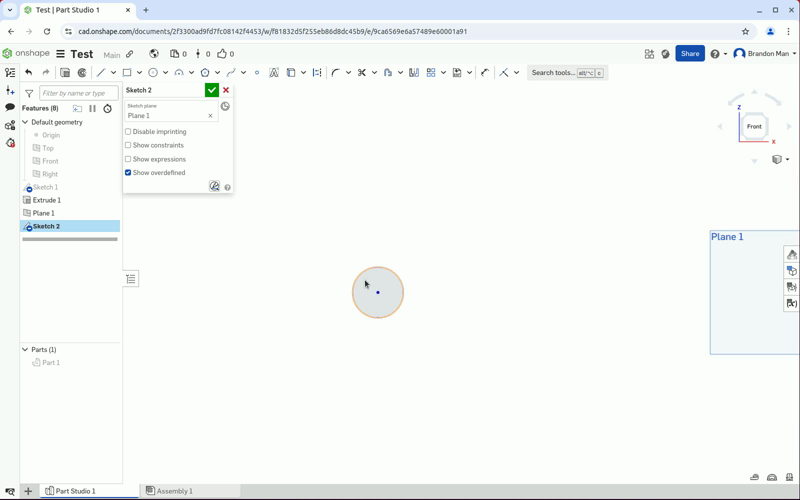
scroll(6)
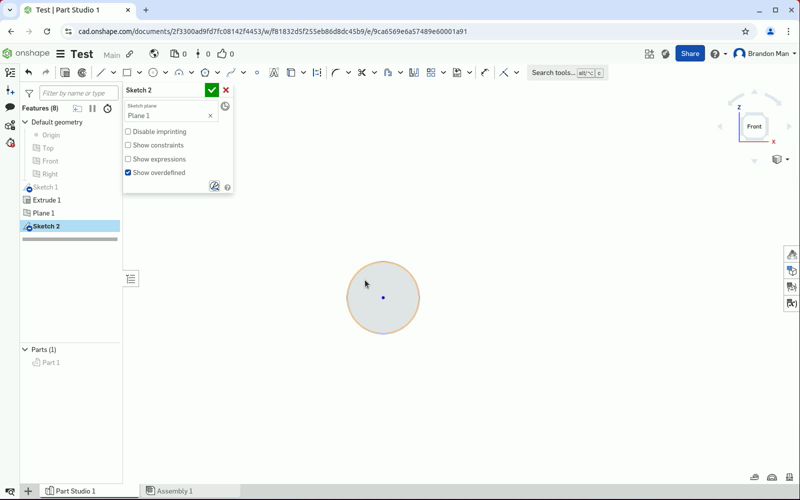
scroll(6)
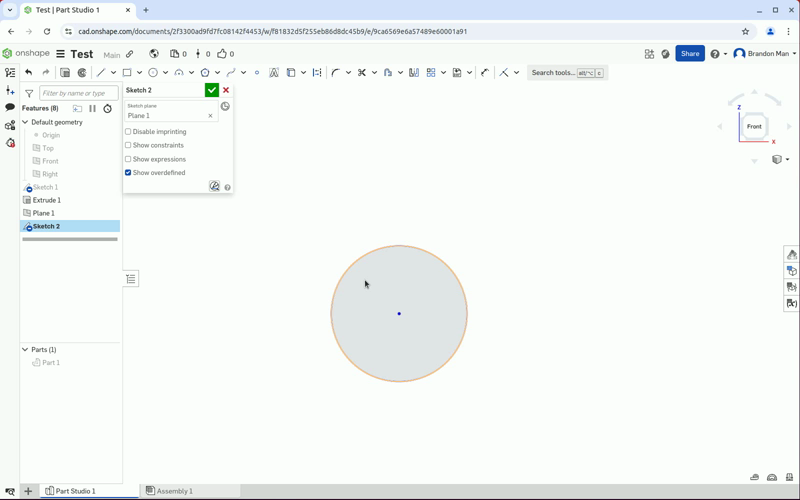
click(365, 279)
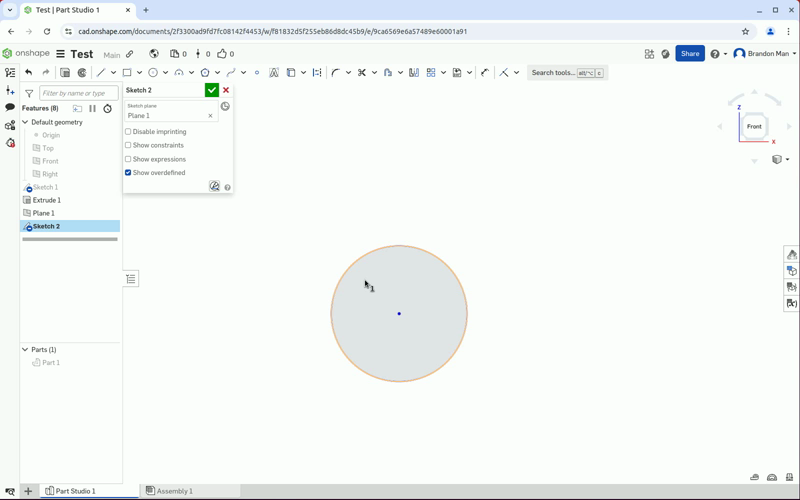
scroll(-6)
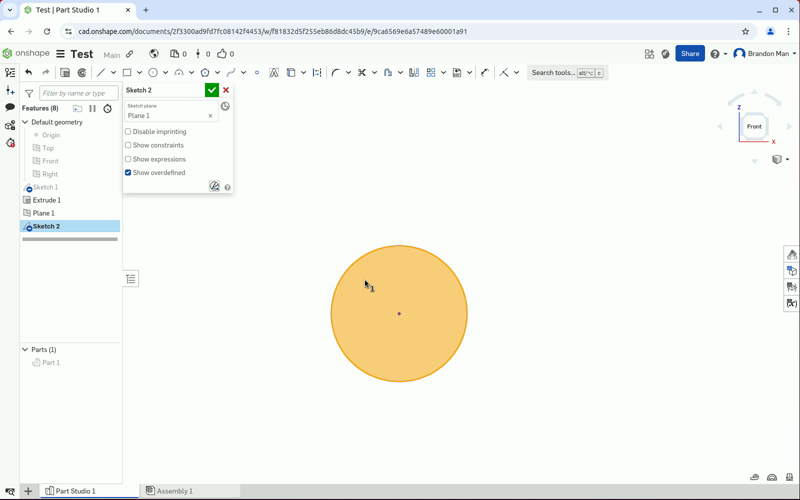
scroll(-6)
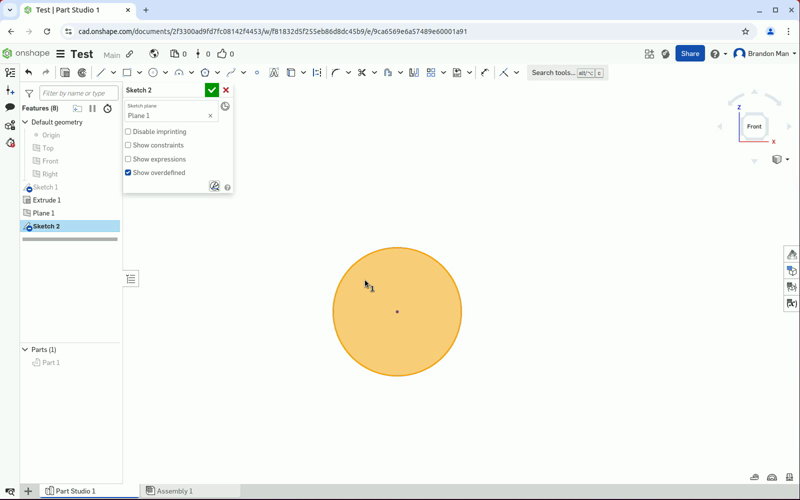
scroll(-6)
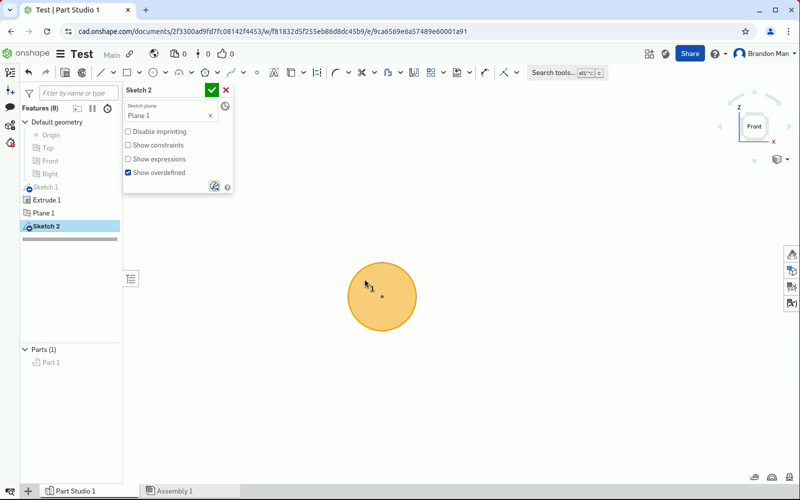
scroll(-6)
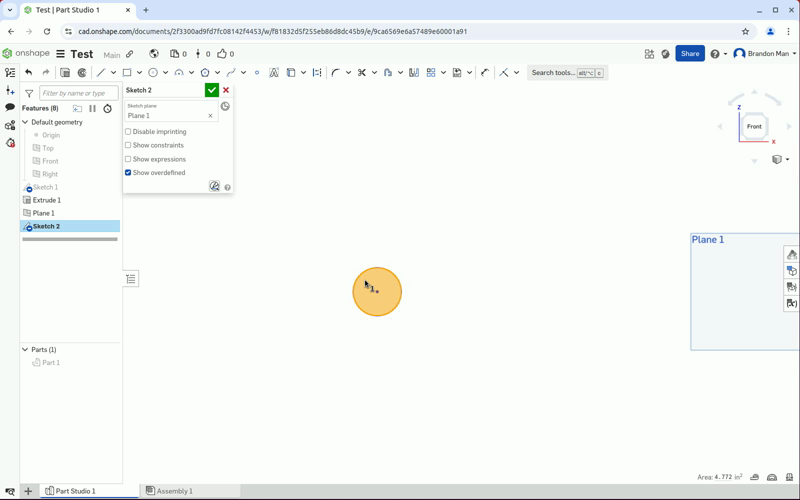
scroll(-6)
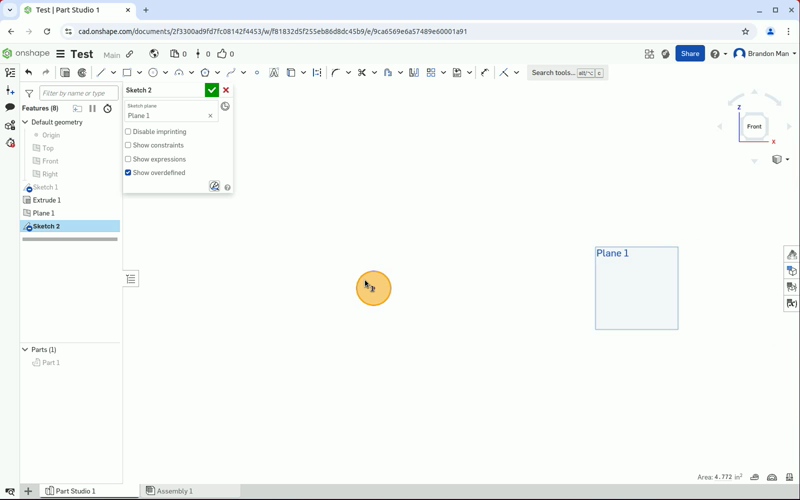
scroll(-6)
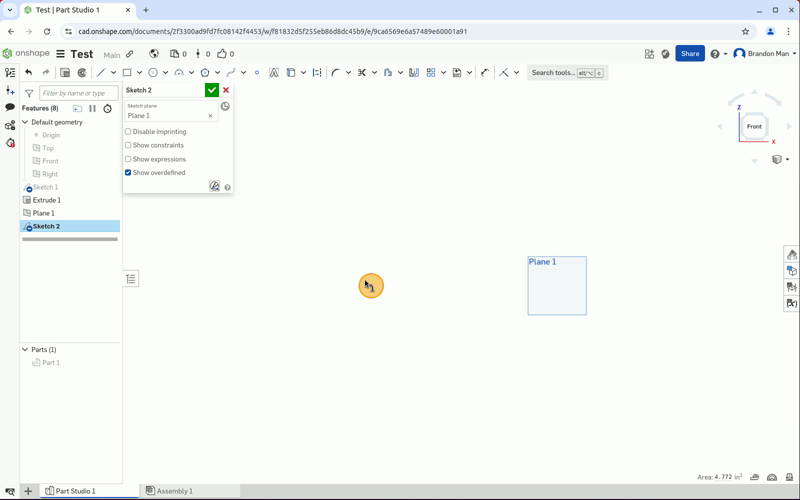
scroll(-6)
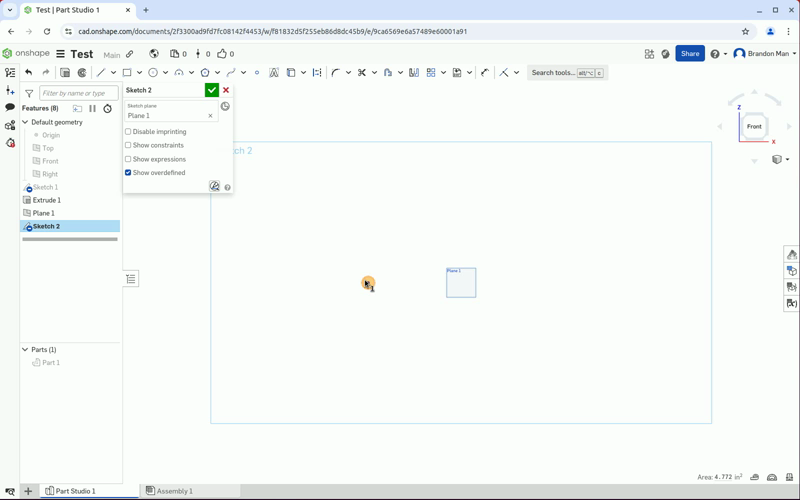
mouse_move(73, 352)
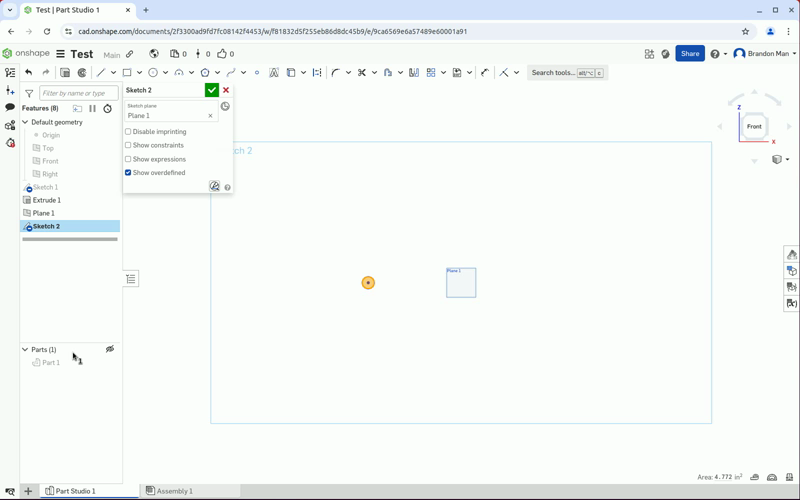
key(shift+y)
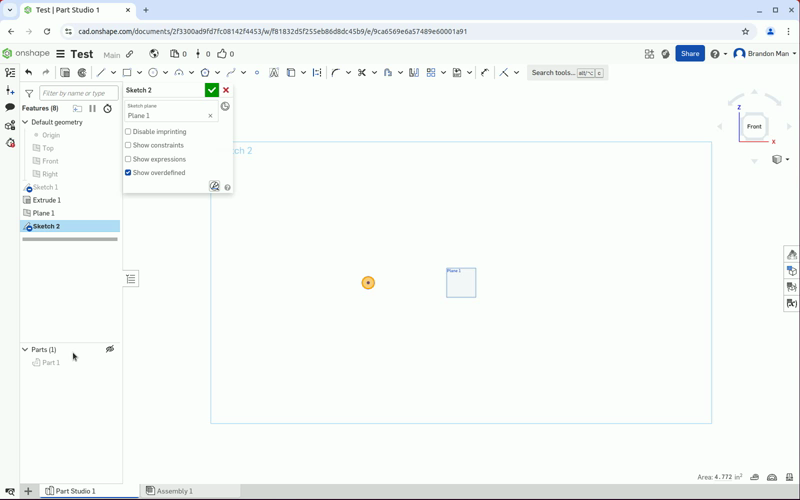
key(shift+e)
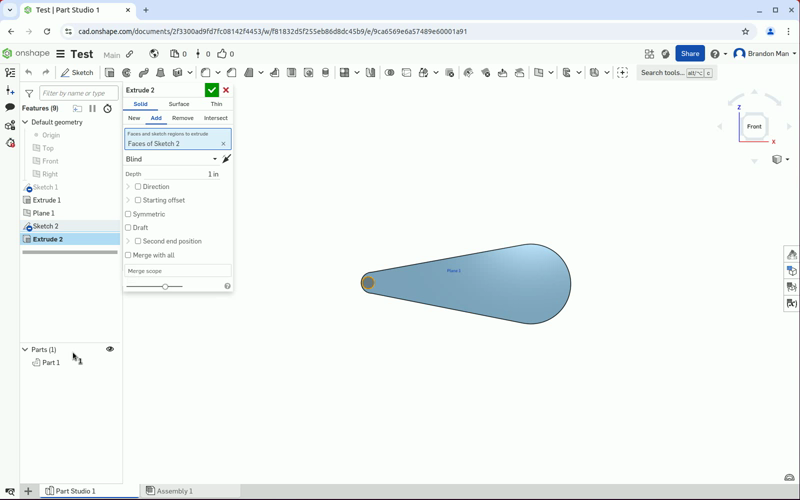
mouse_move(143, 106)
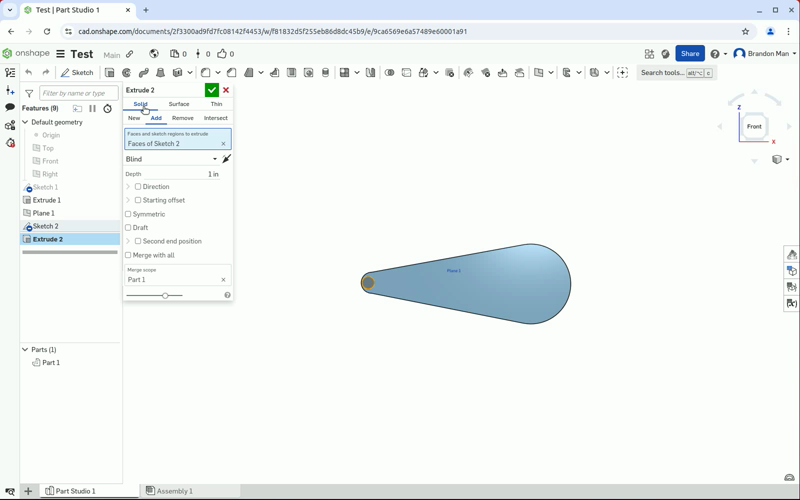
click(143, 106)
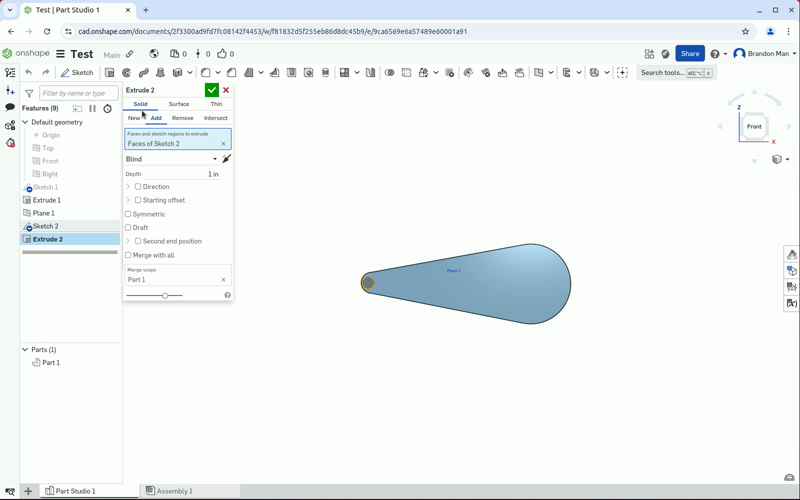
mouse_move(137, 120)
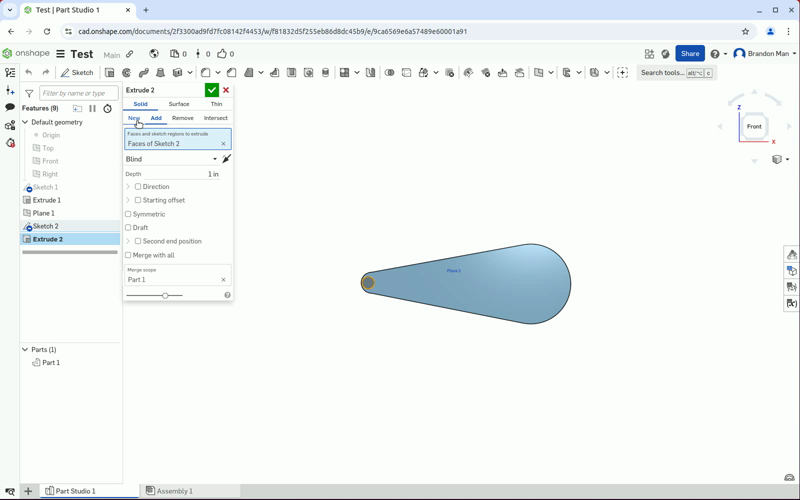
click(137, 120)
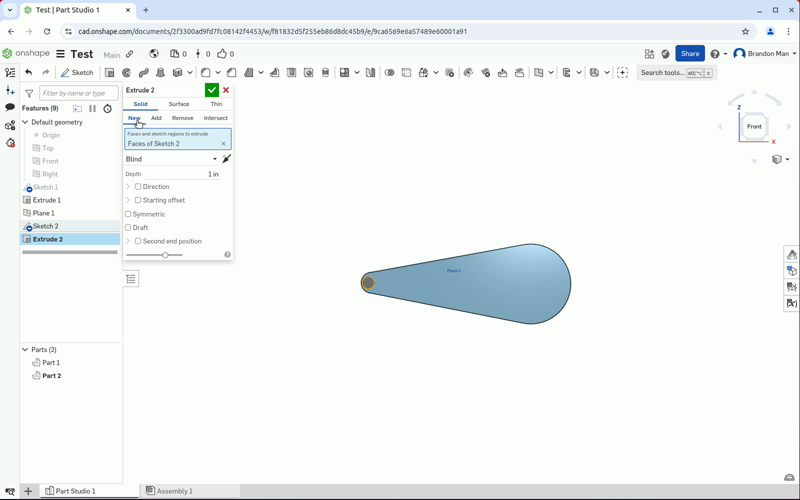
key(tab, 4)
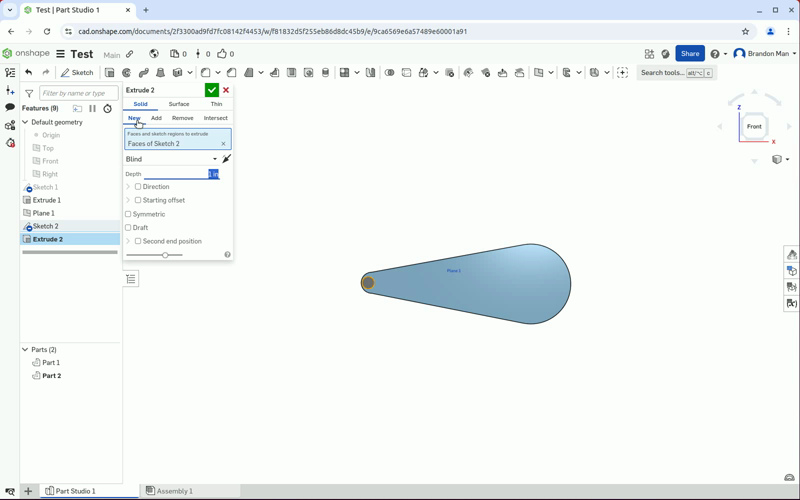
text(2.166)
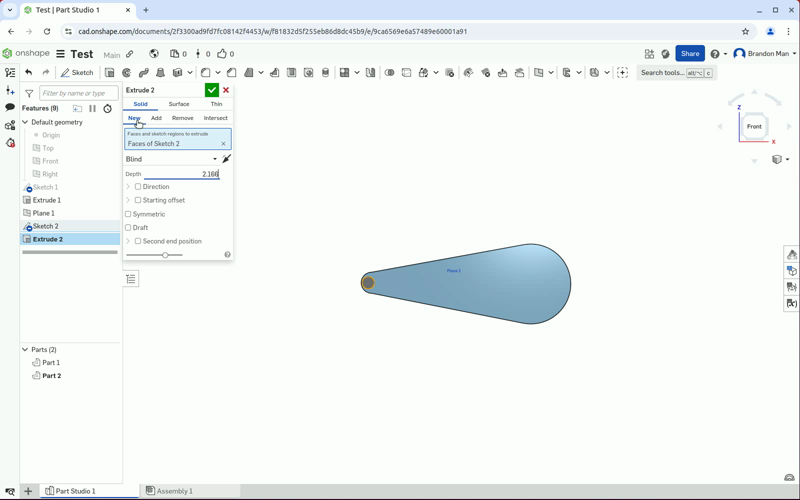
key(enter)
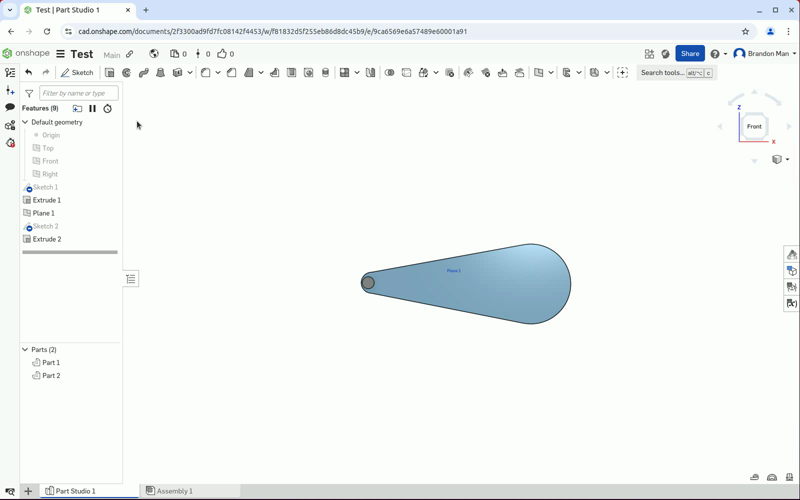
key(shift+h)
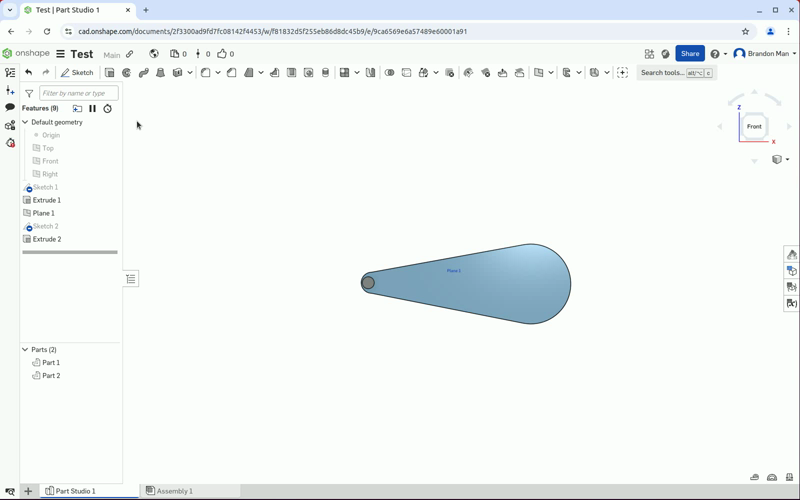
key(shift+h)
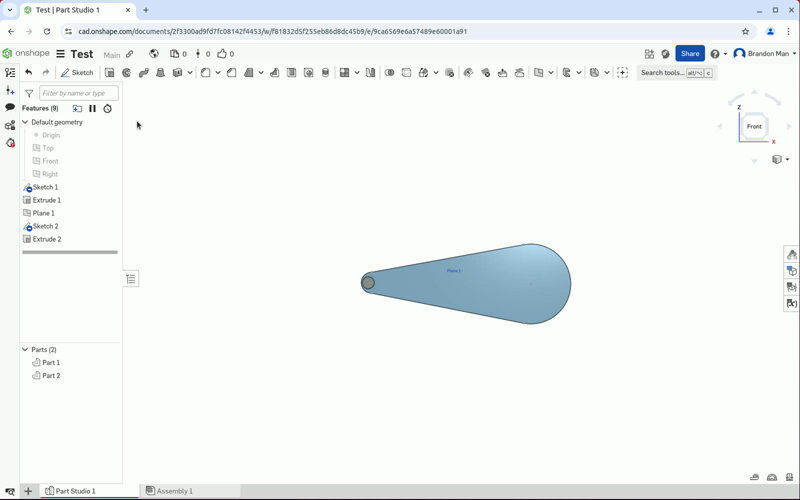
key(shift+7)
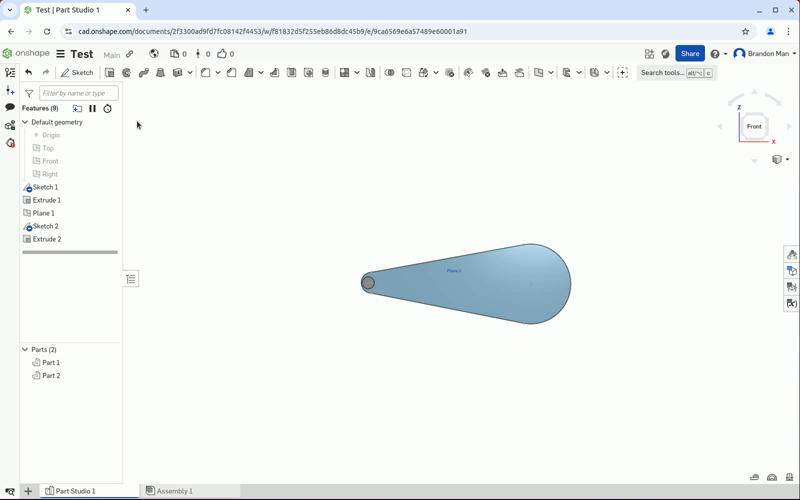
key(left, 2)
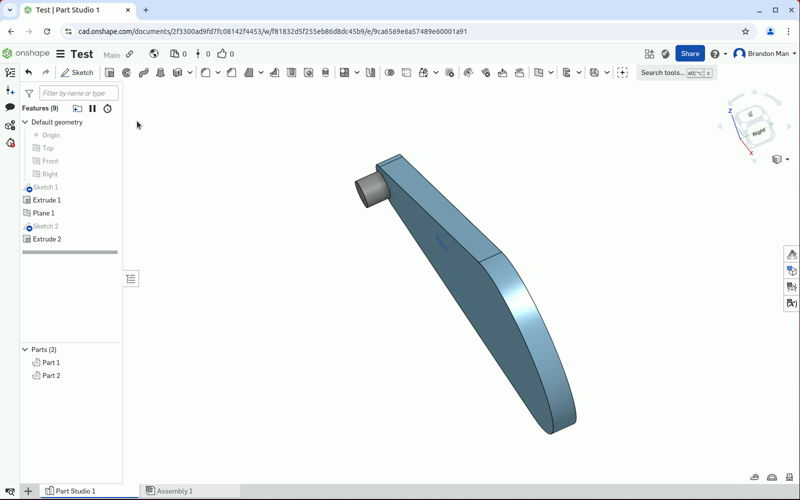
key(down, 2)
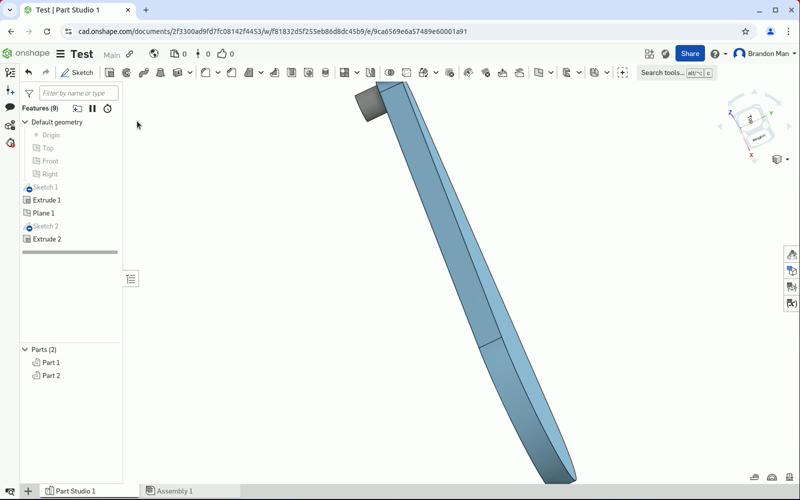
key(up, 2)
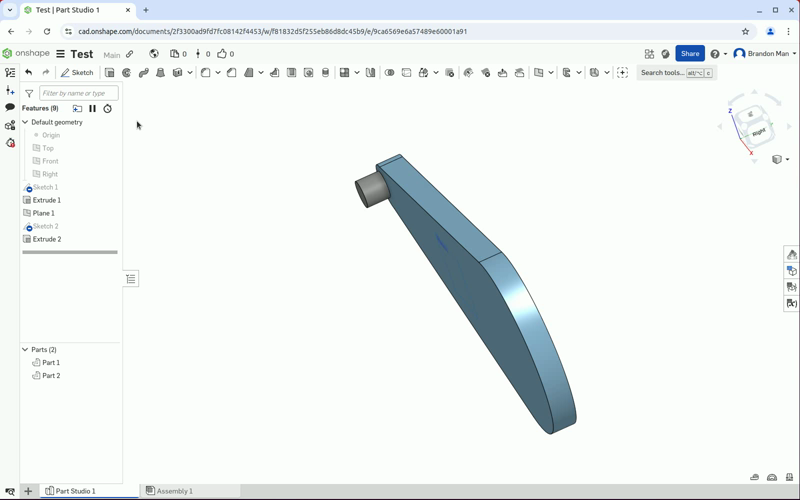
key(right, 2)
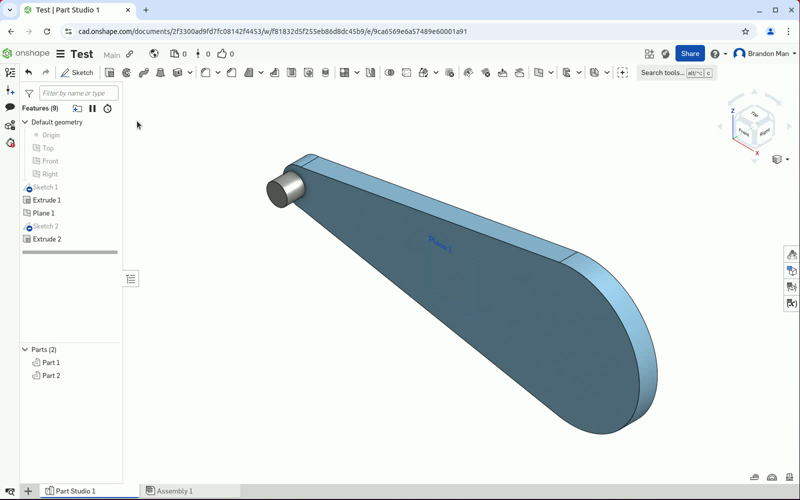
mouse_move(73, 189)
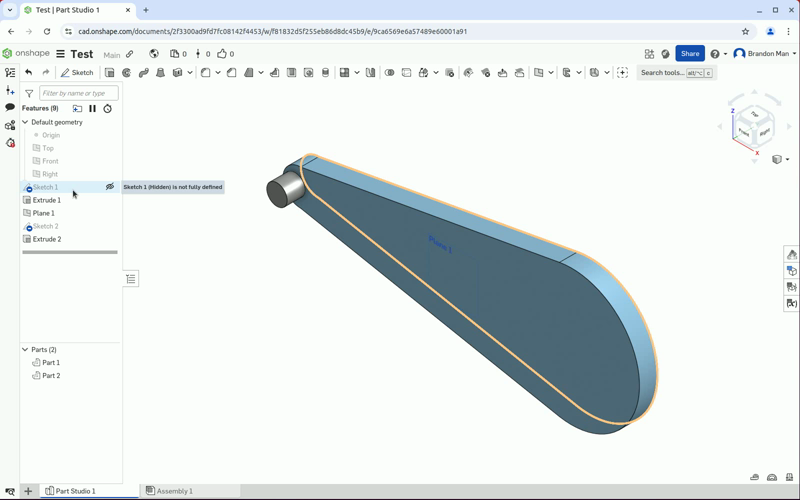
click(73, 189)